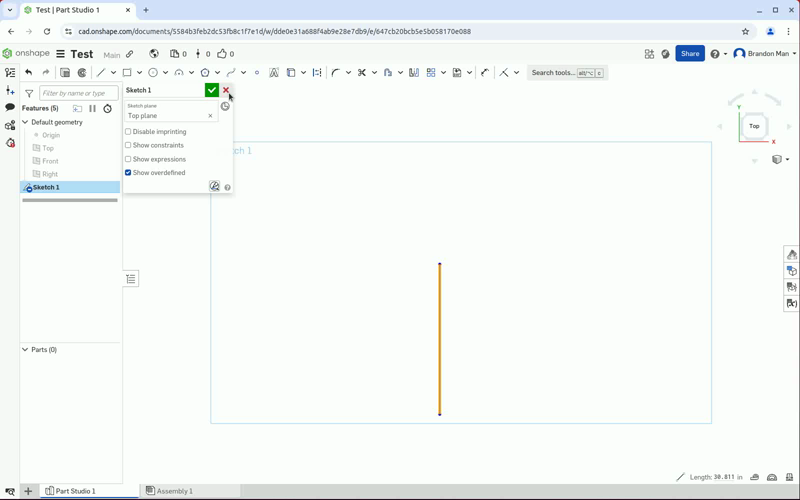
key(shift+h)
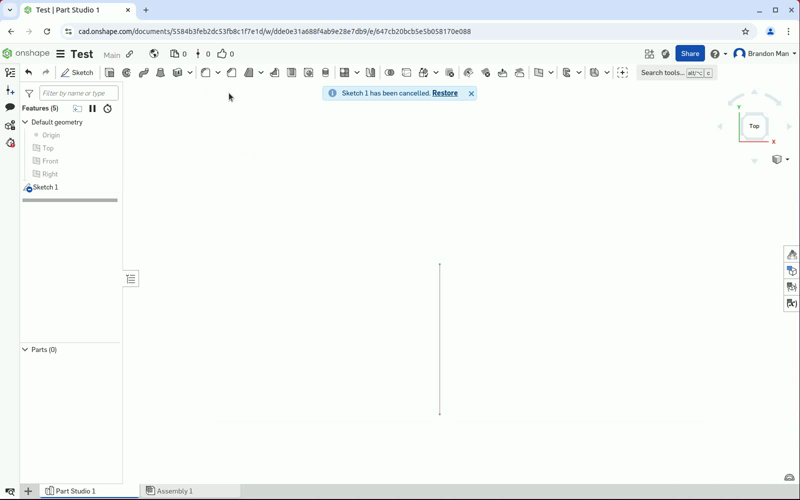
key(shift+s)
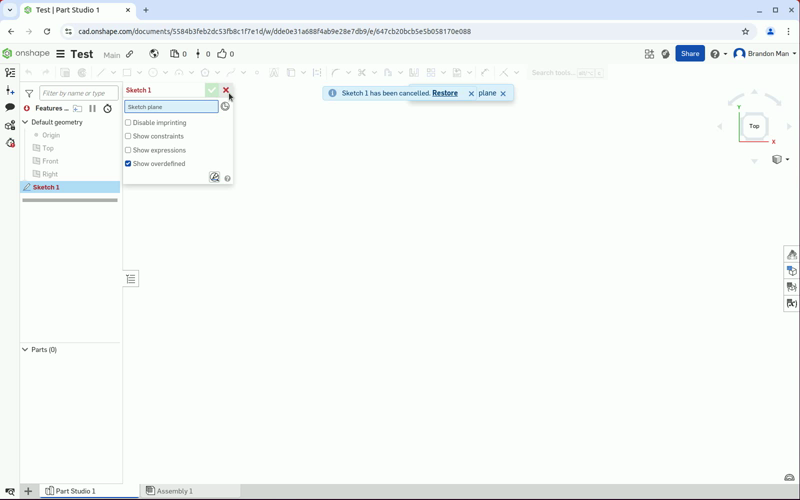
mouse_move(73, 150)
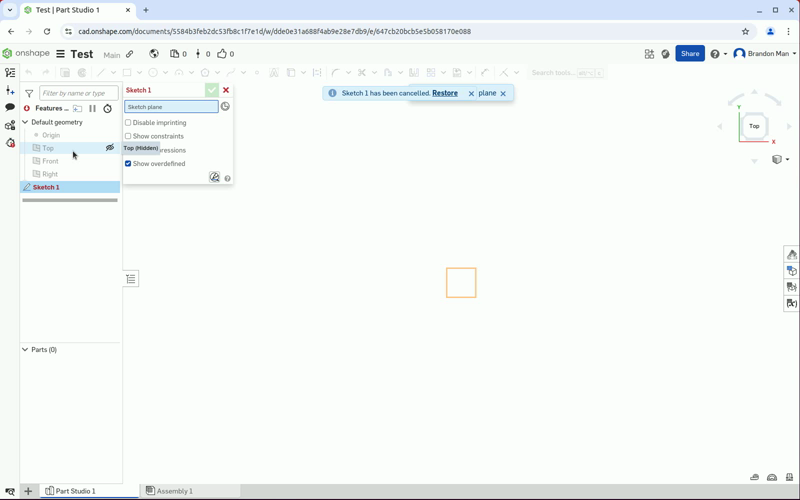
click(73, 150)
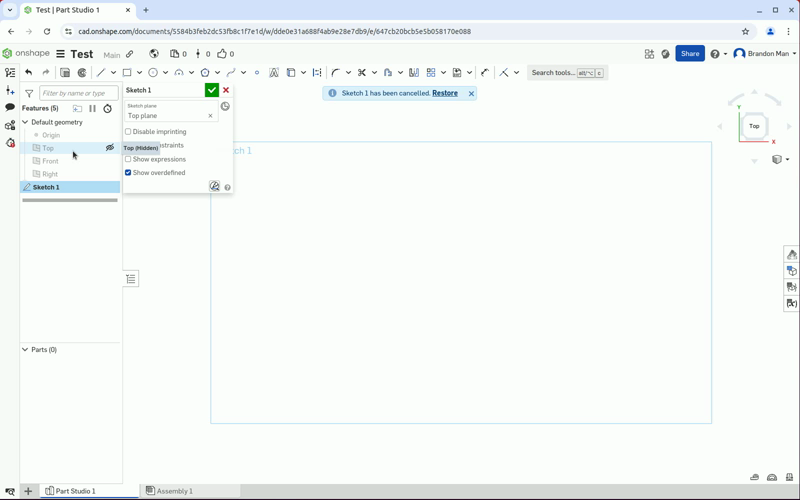
mouse_move(73, 352)
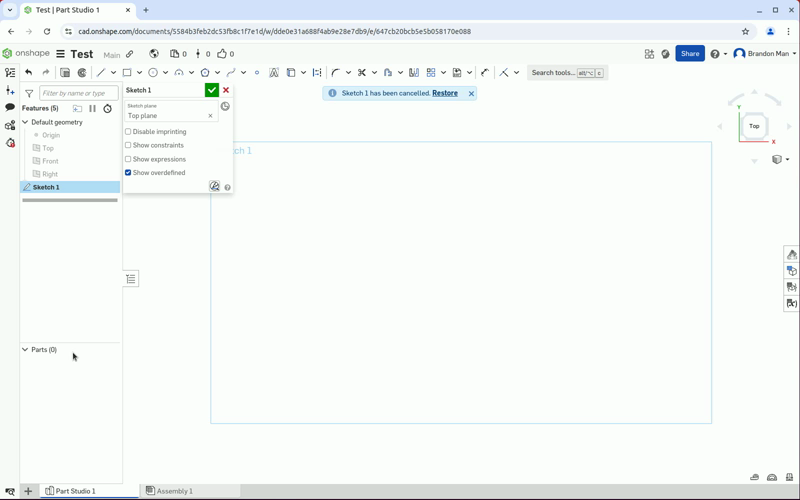
key(y)
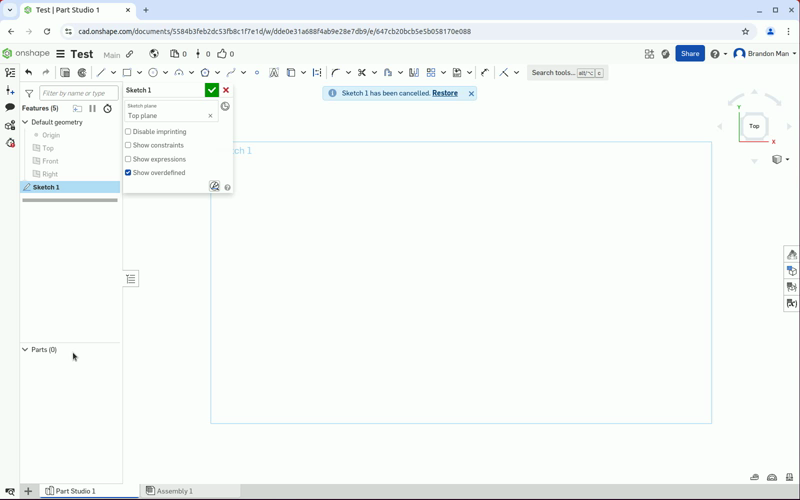
key(l)
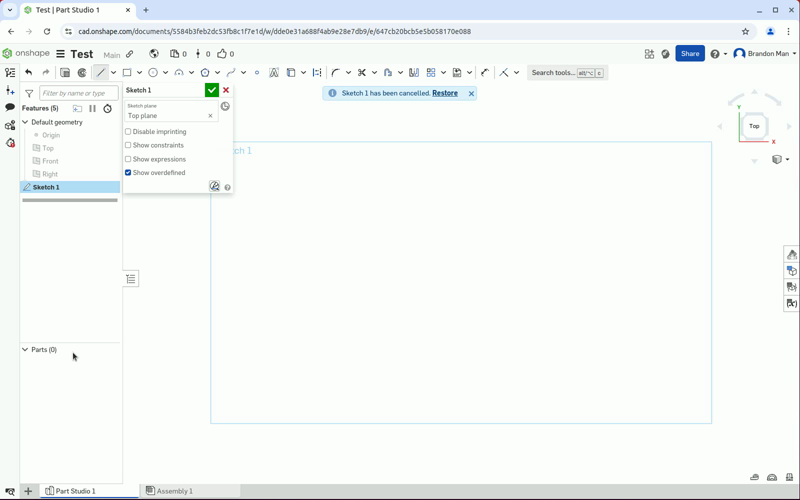
key_down(shift)
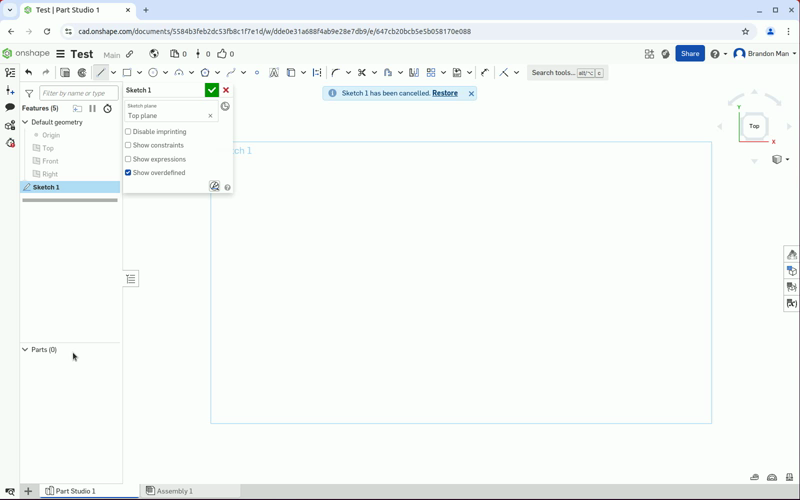
mouse_move(348, 343)
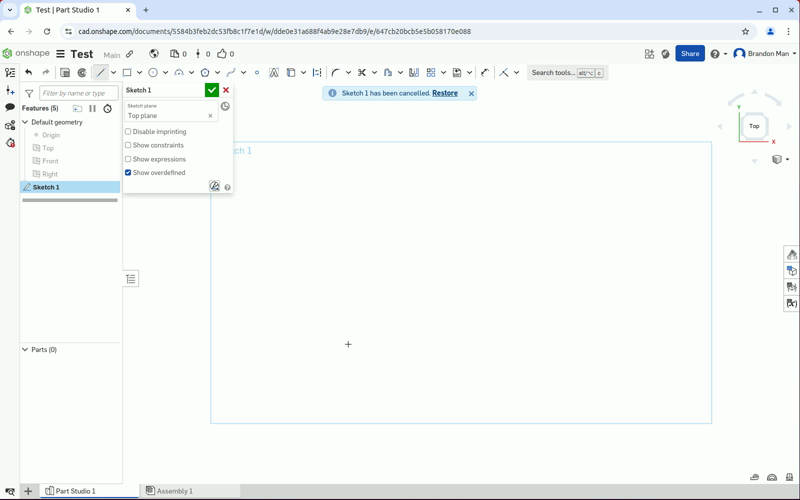
click(348, 343)
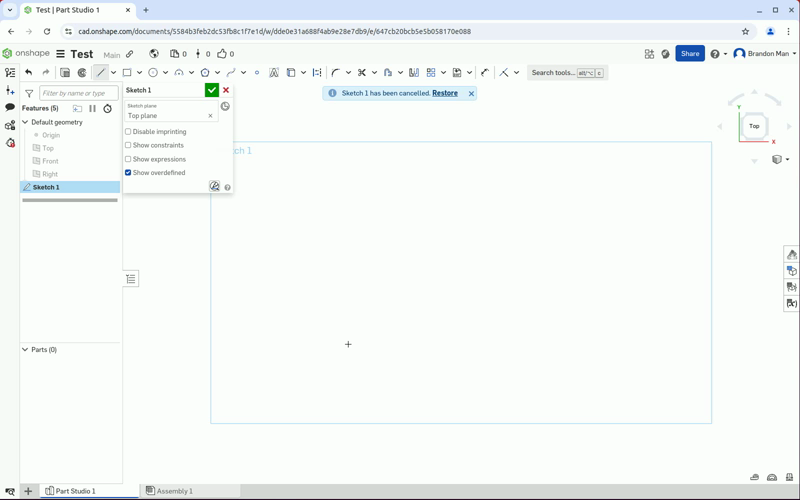
key_up(shift)
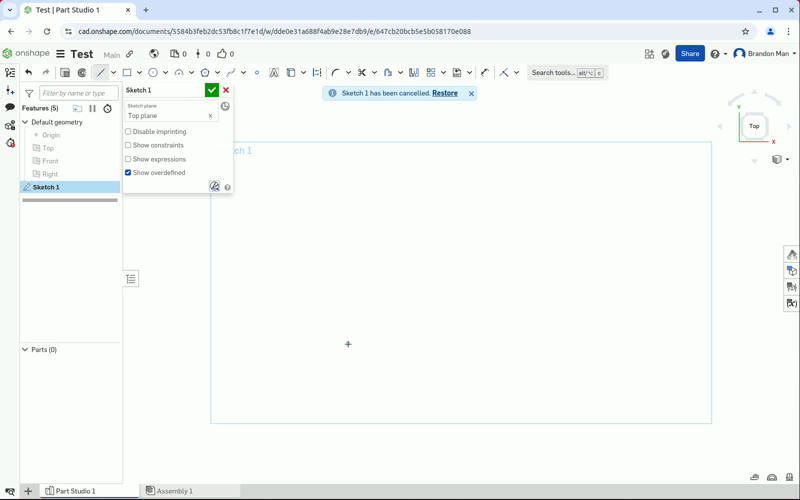
key_down(shift)
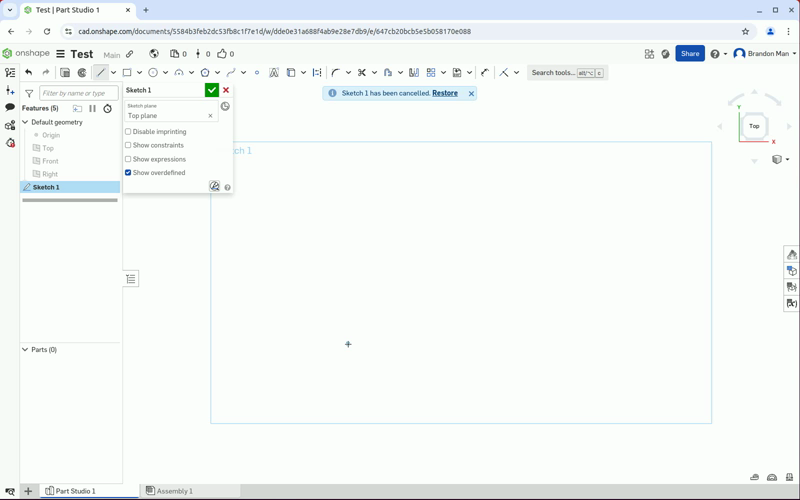
mouse_move(572, 343)
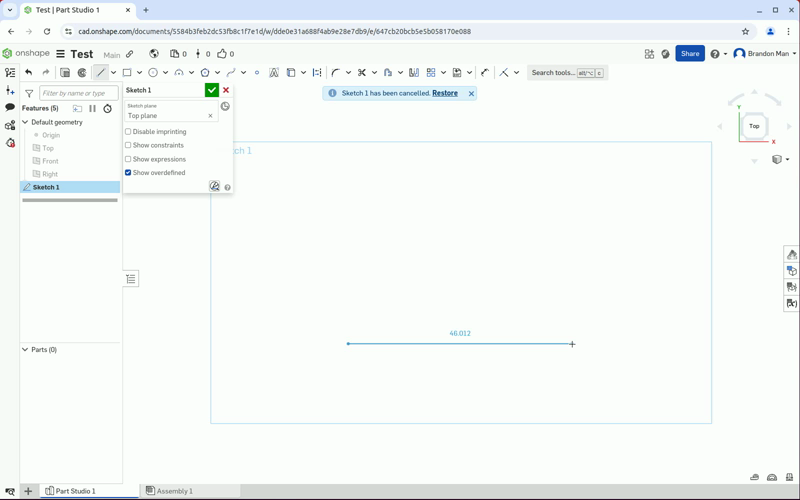
click(572, 343)
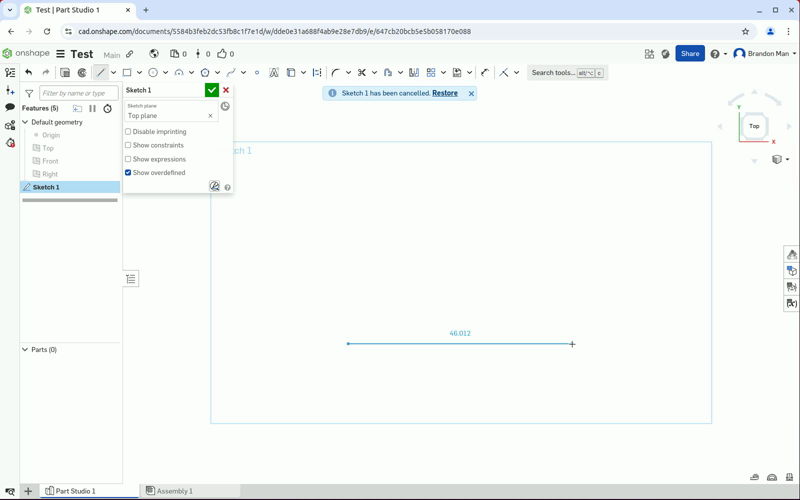
key_up(shift)
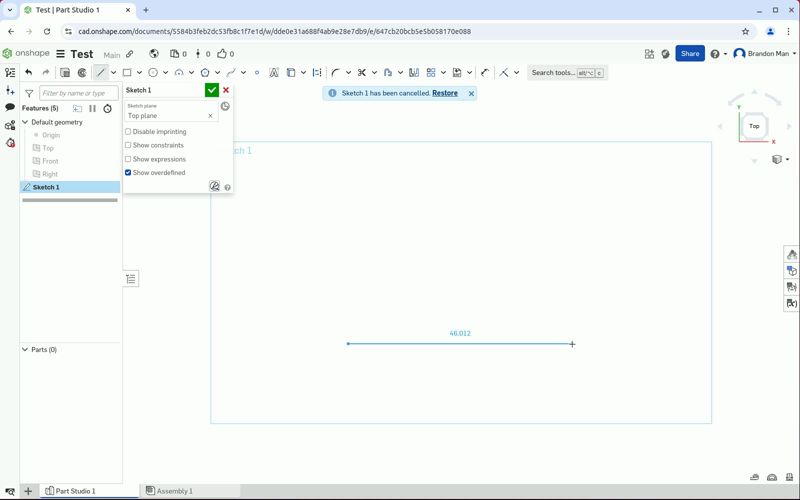
key_down(shift)
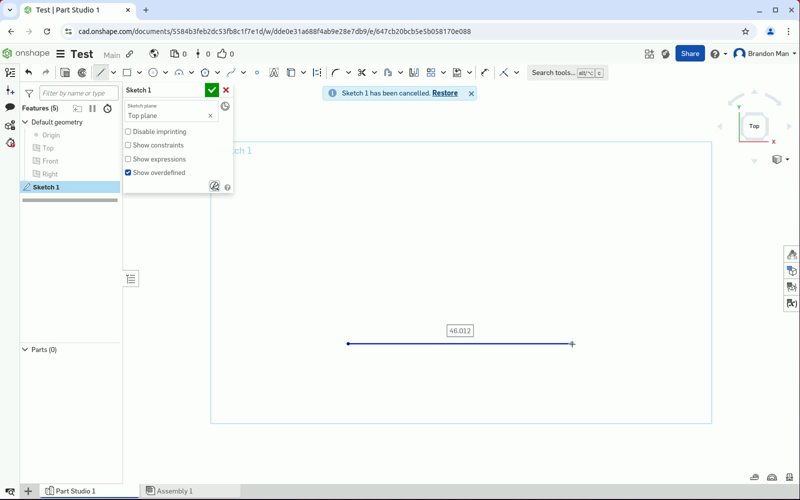
mouse_move(572, 223)
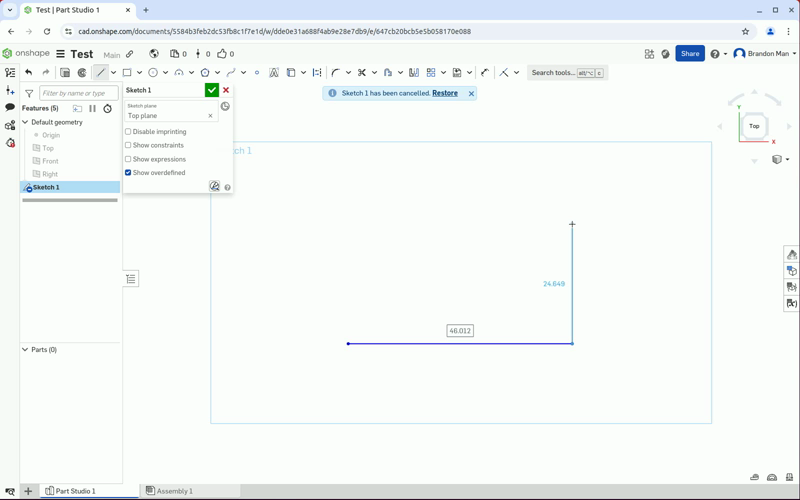
click(572, 223)
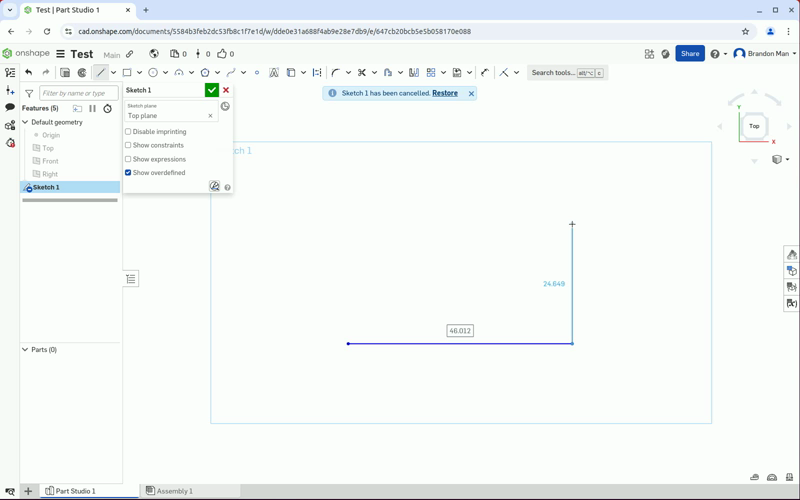
key_up(shift)
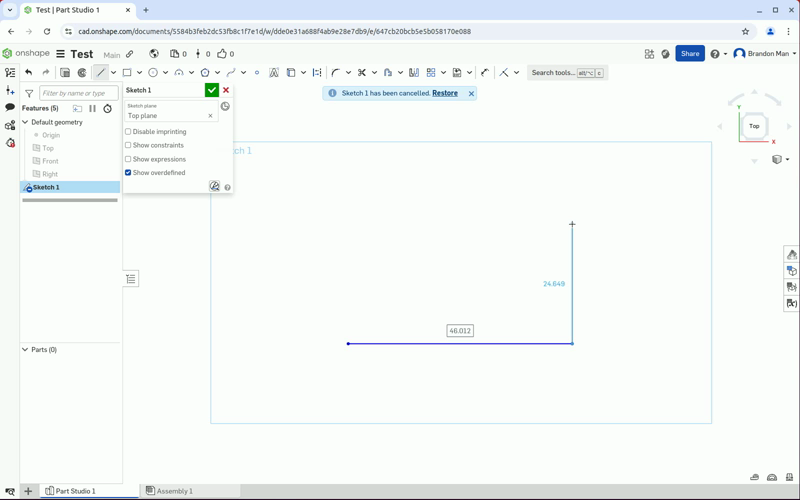
key_down(shift)
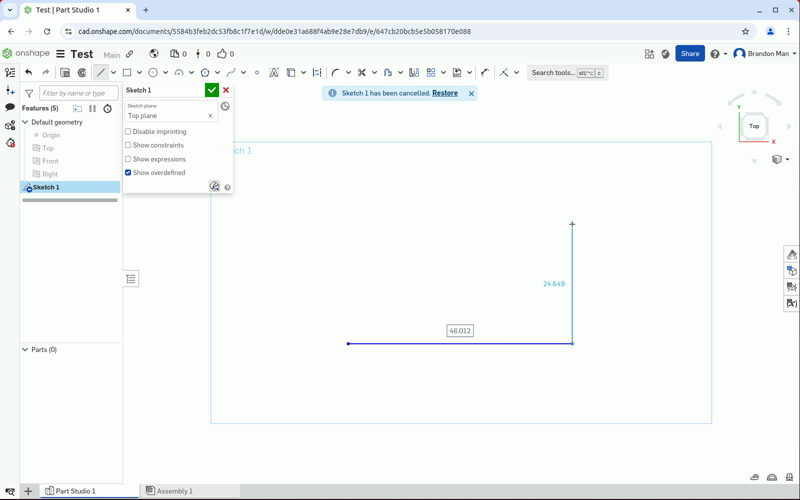
mouse_move(348, 223)
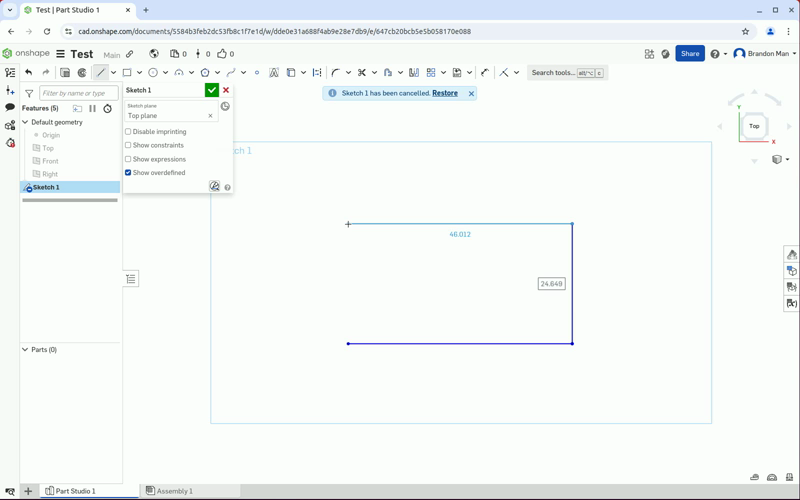
click(348, 223)
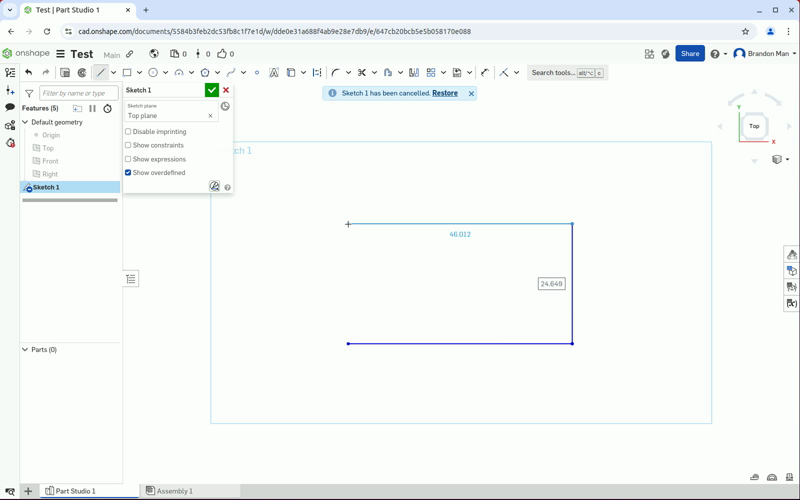
key_up(shift)
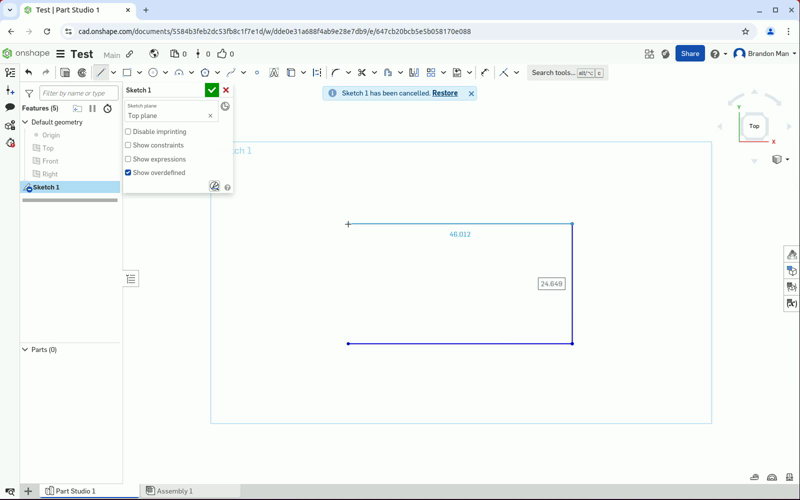
key_down(shift)
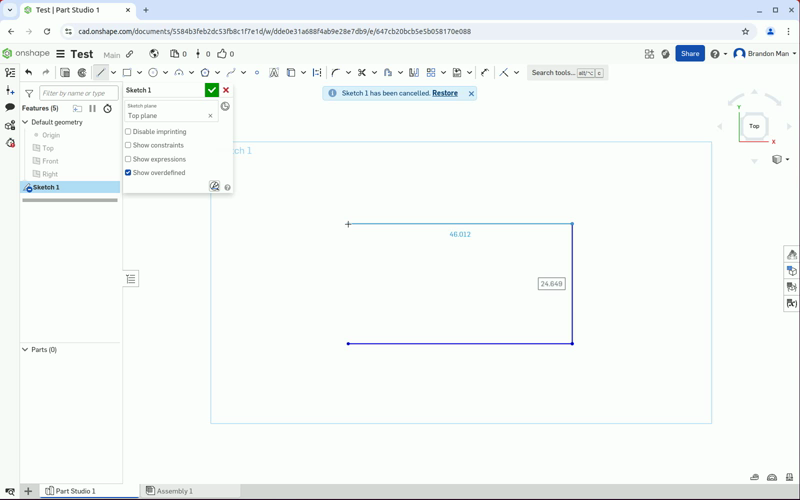
mouse_move(348, 343)
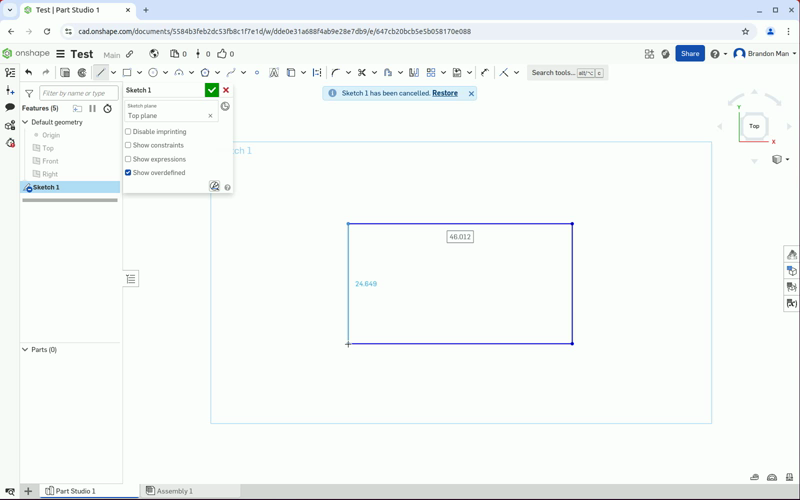
key_up(shift)
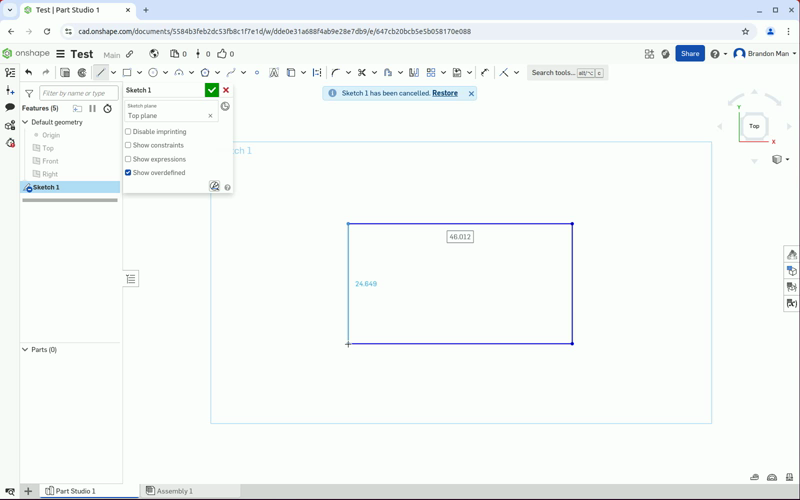
click(348, 343)
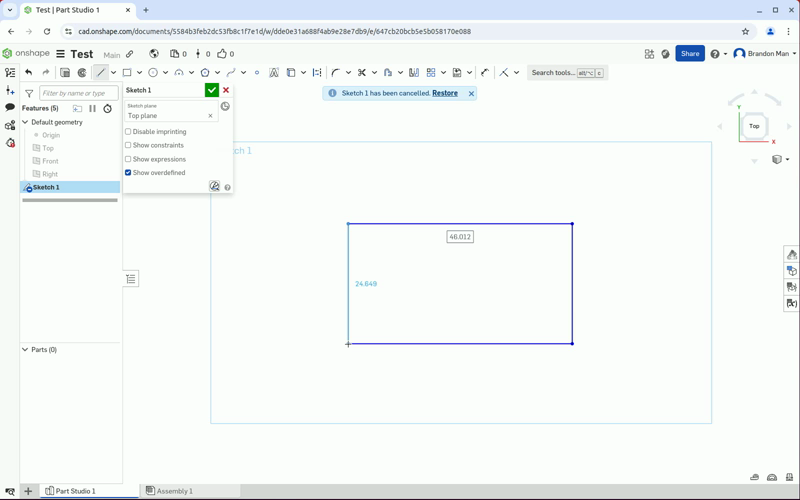
key(esc)
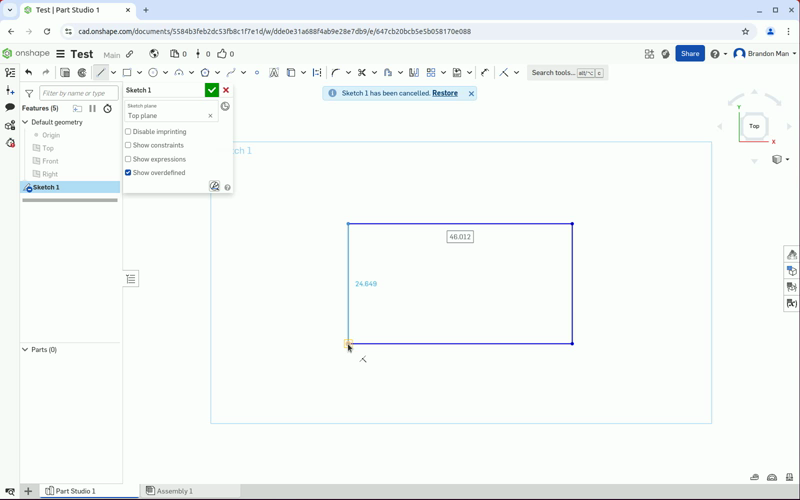
key(l)
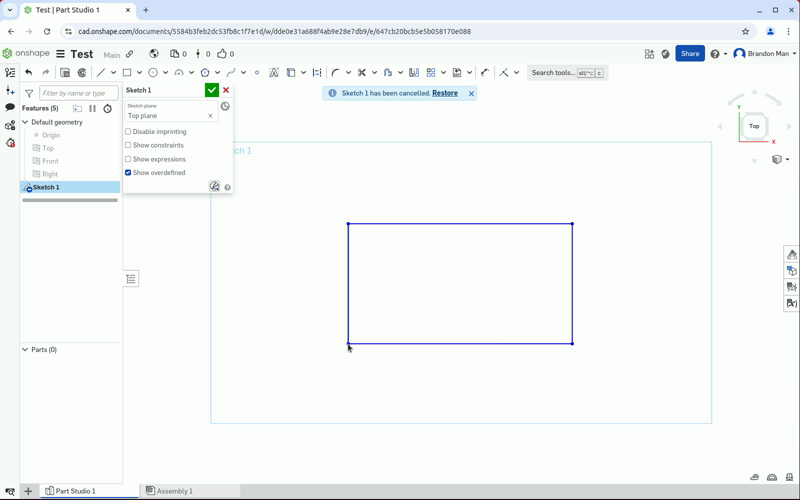
key_down(shift)
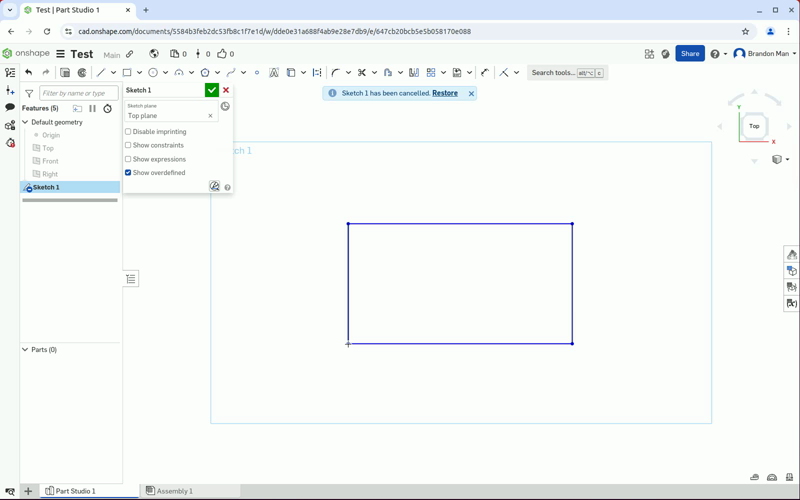
mouse_move(357, 334)
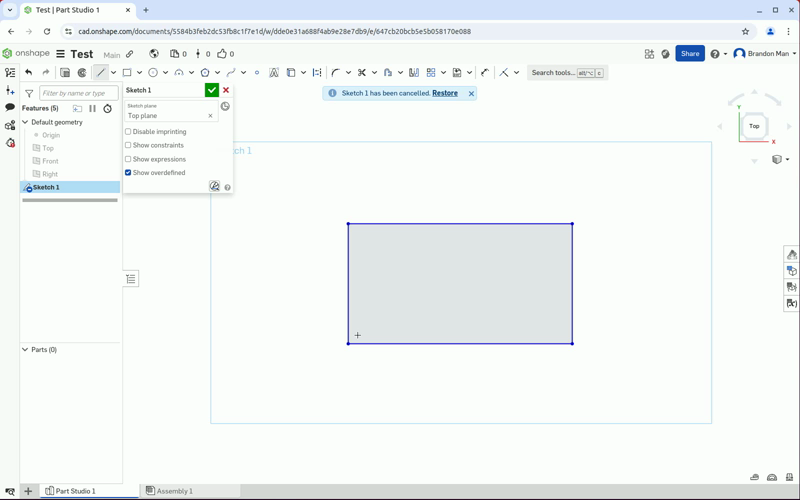
click(357, 334)
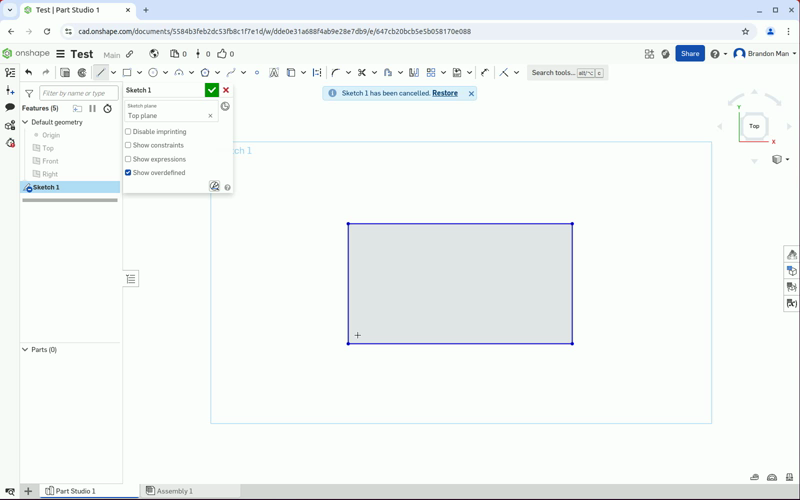
key_up(shift)
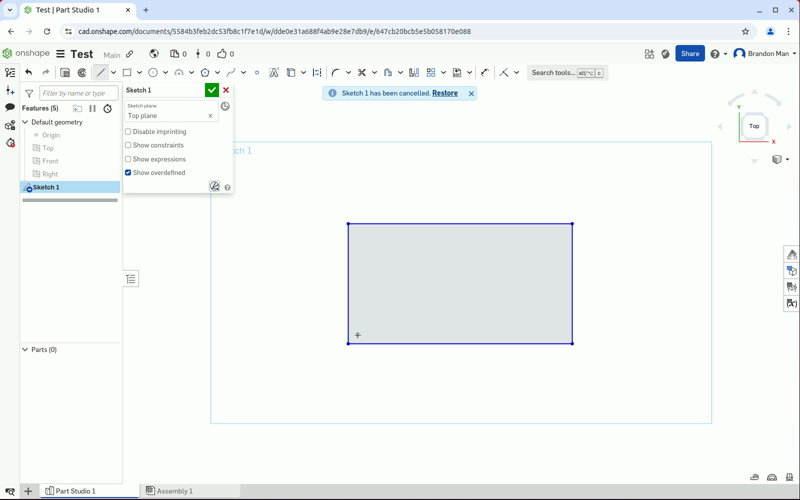
key_down(shift)
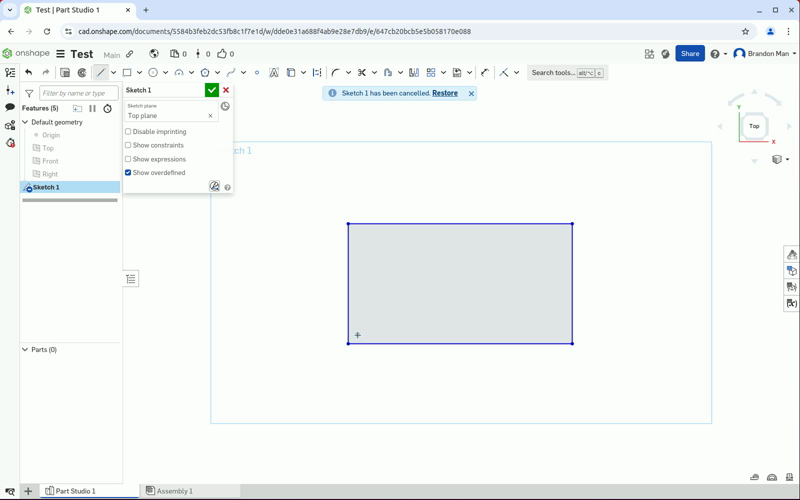
mouse_move(562, 334)
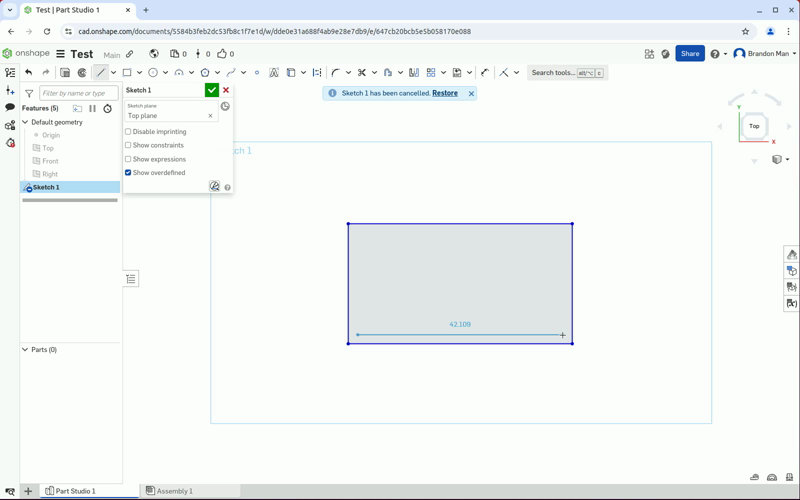
click(562, 334)
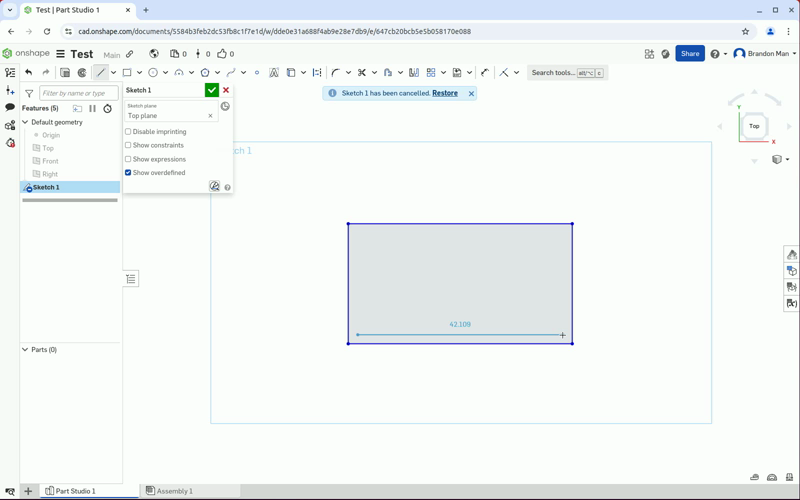
key_up(shift)
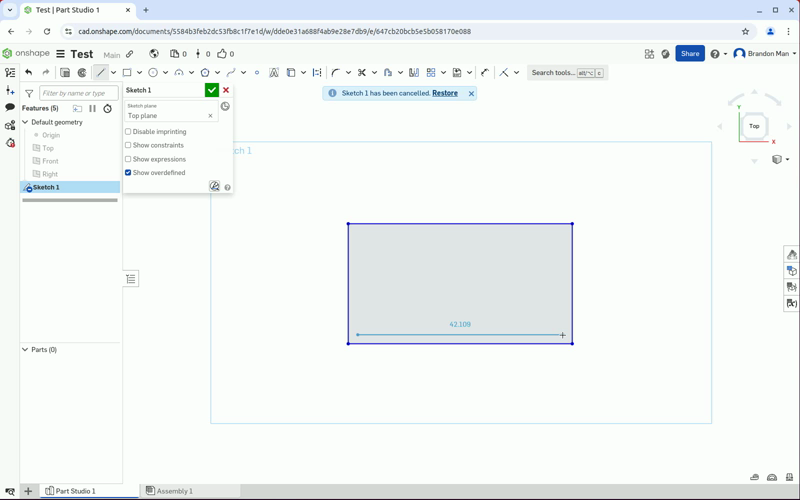
key_down(shift)
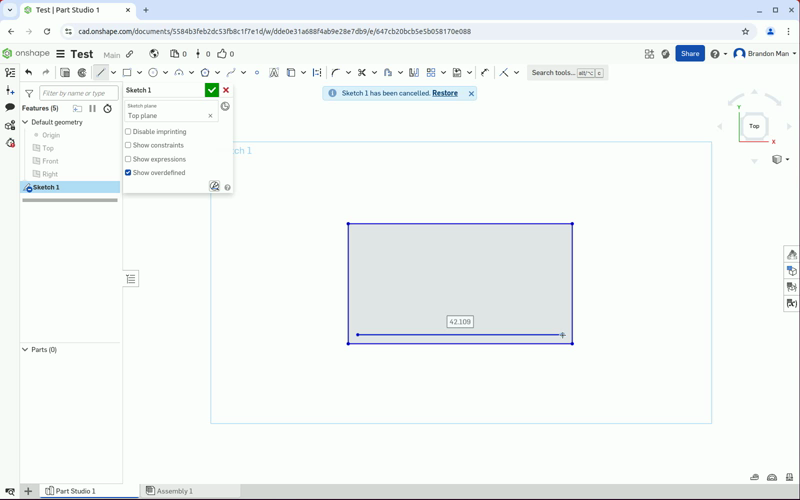
mouse_move(562, 230)
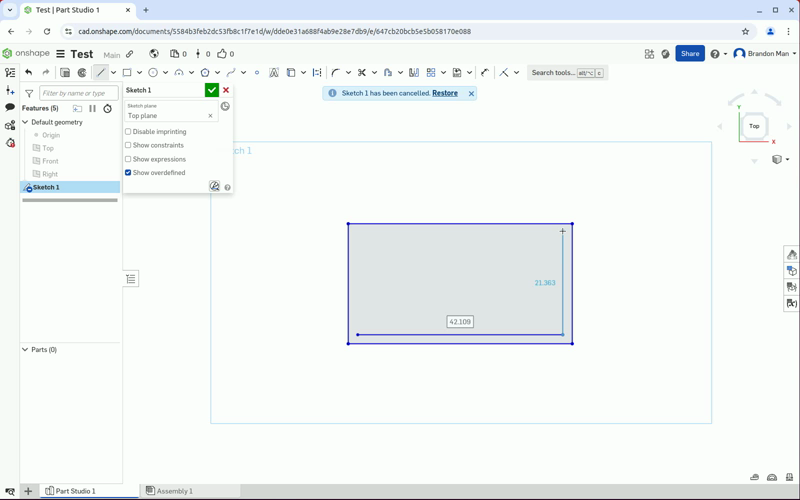
click(562, 230)
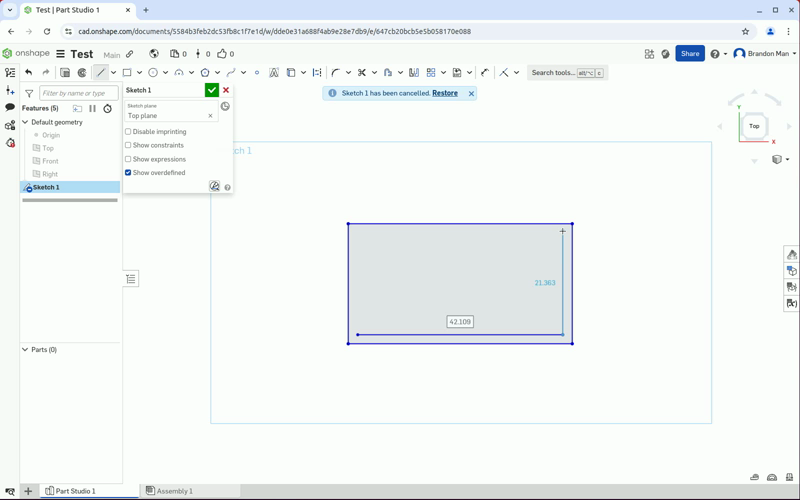
key_up(shift)
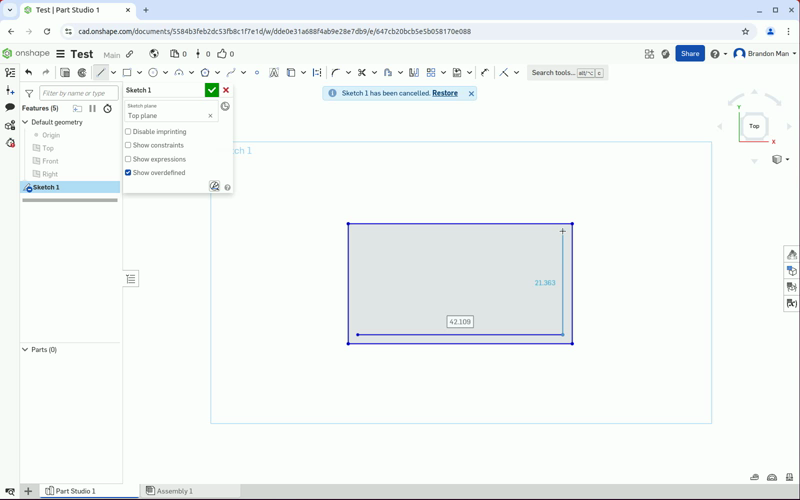
key_down(shift)
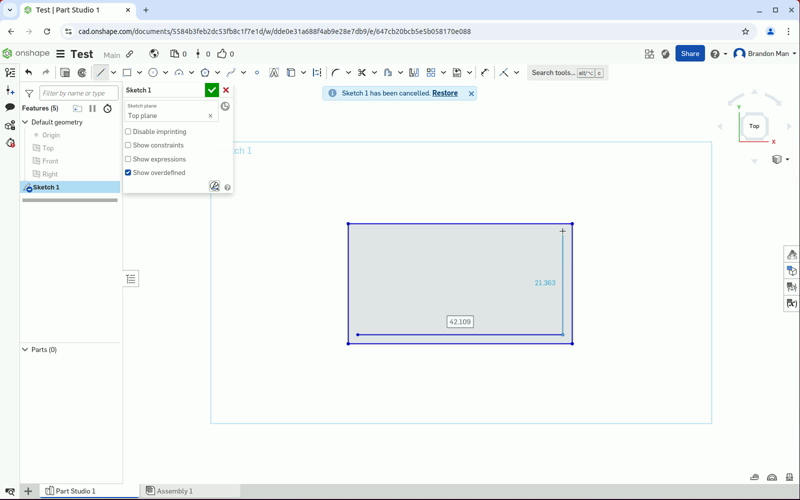
mouse_move(357, 230)
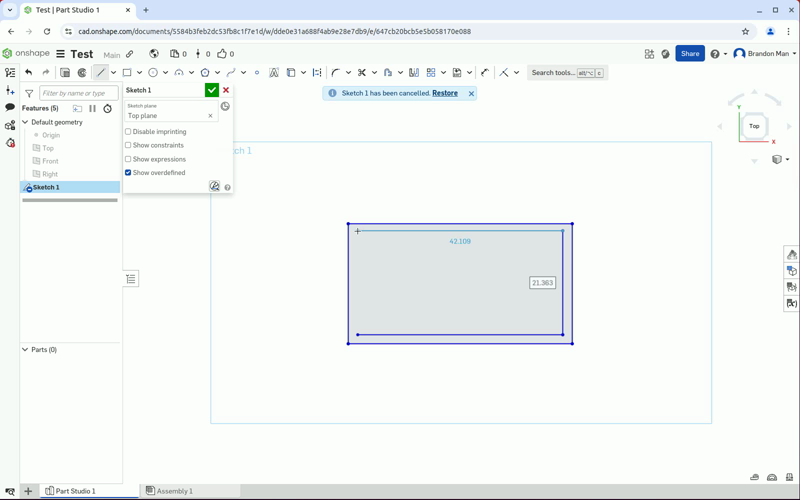
click(357, 230)
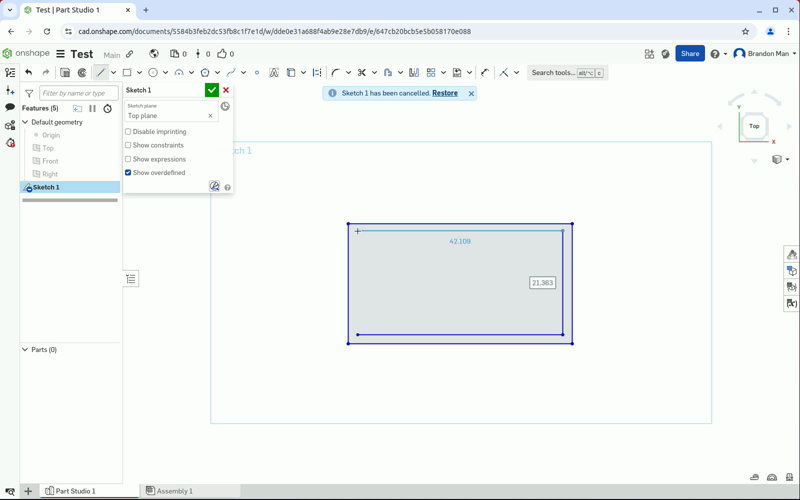
key_up(shift)
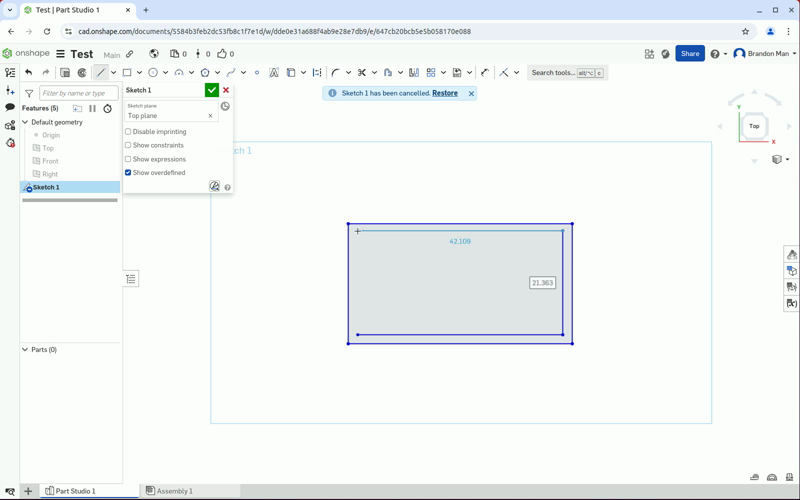
key_down(shift)
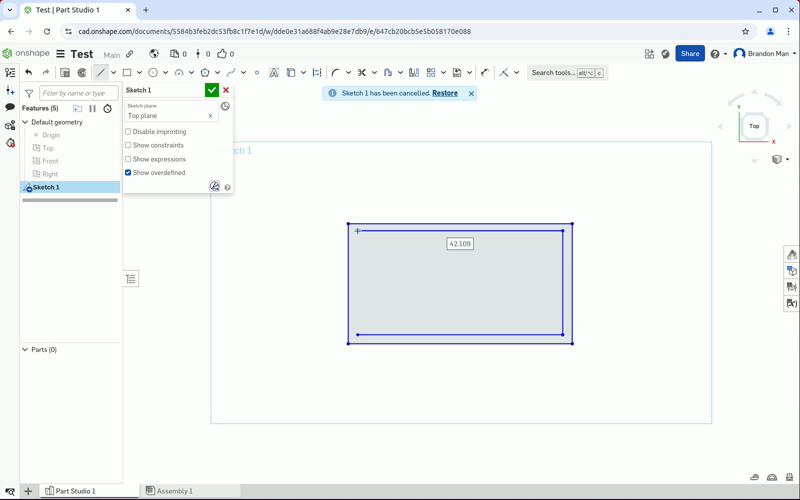
mouse_move(357, 334)
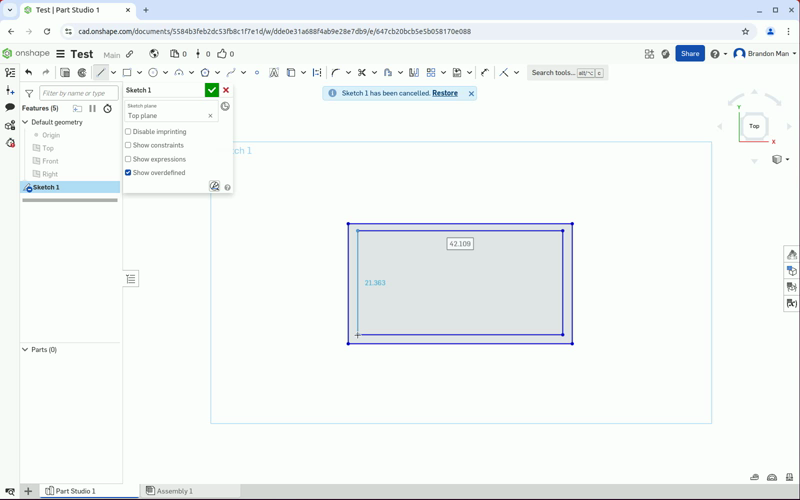
key_up(shift)
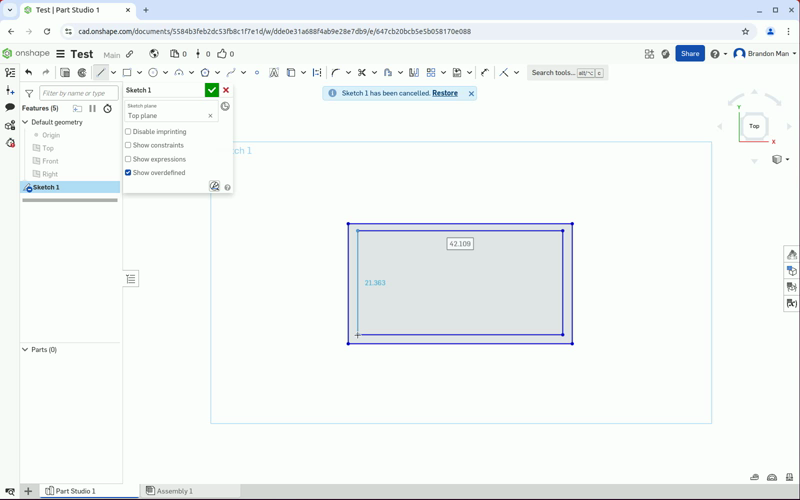
click(357, 334)
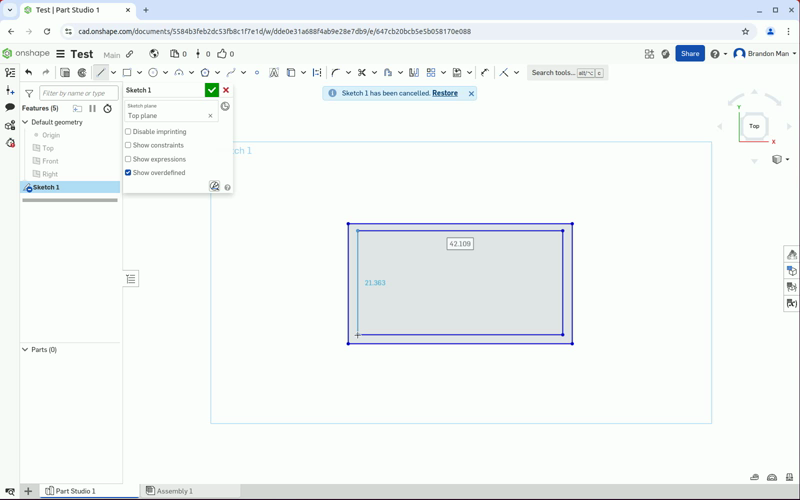
key(esc)
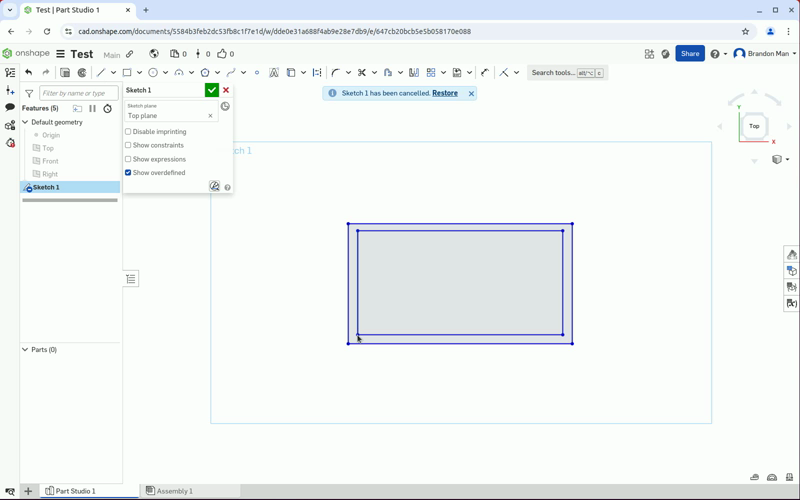
mouse_move(367, 339)
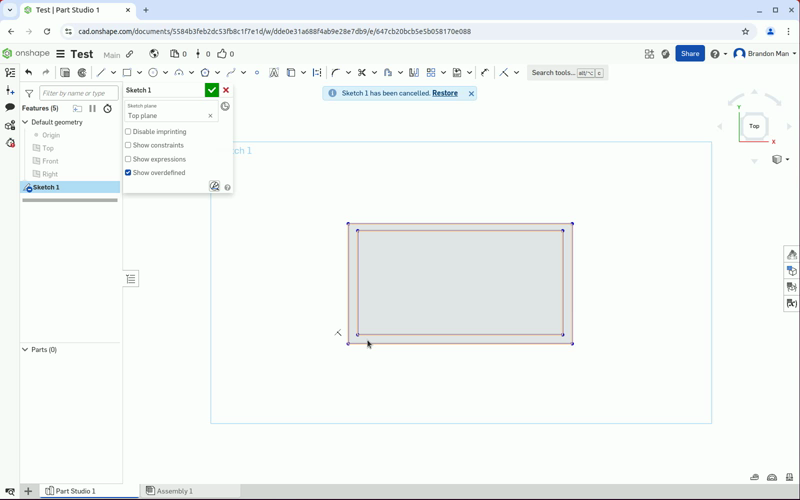
click(367, 339)
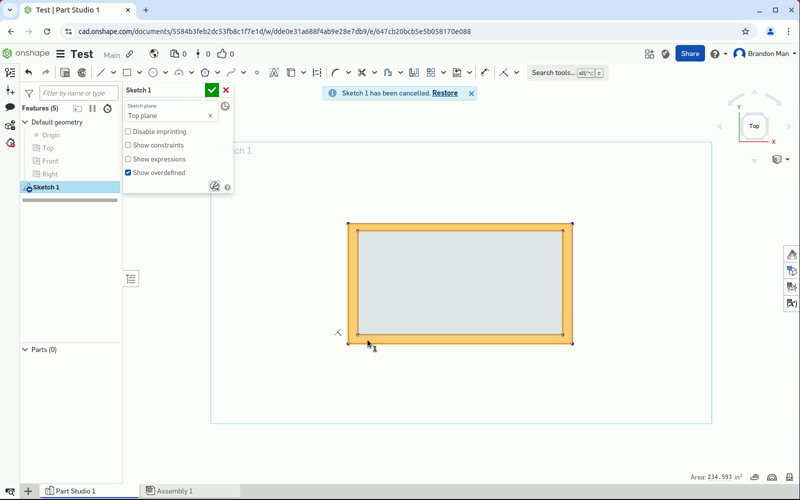
mouse_move(73, 352)
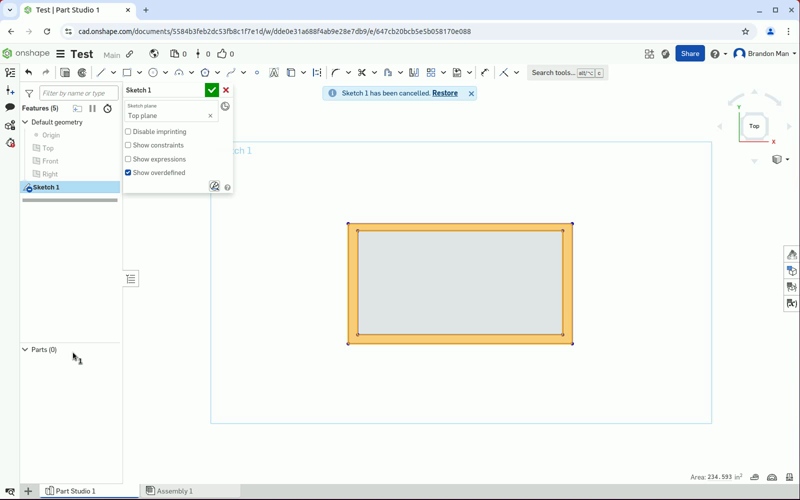
key(shift+y)
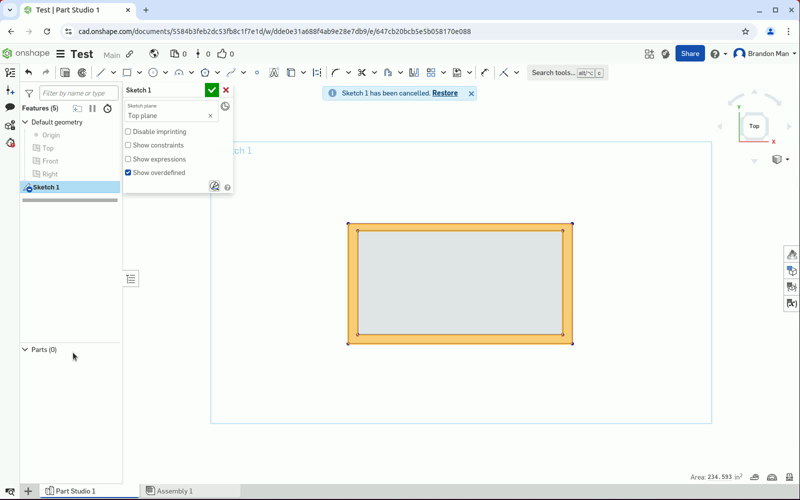
key(shift+e)
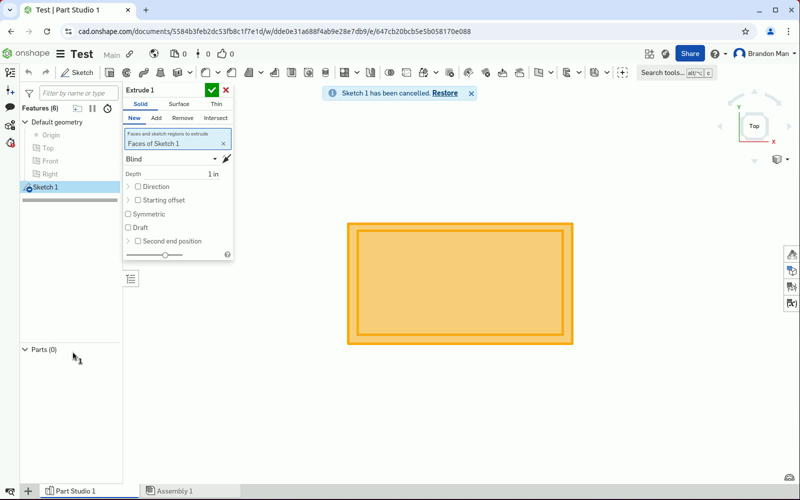
mouse_move(143, 106)
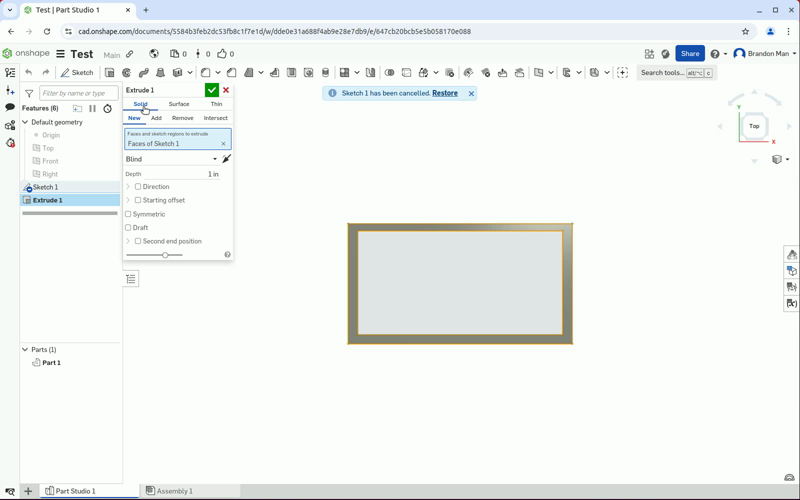
click(143, 106)
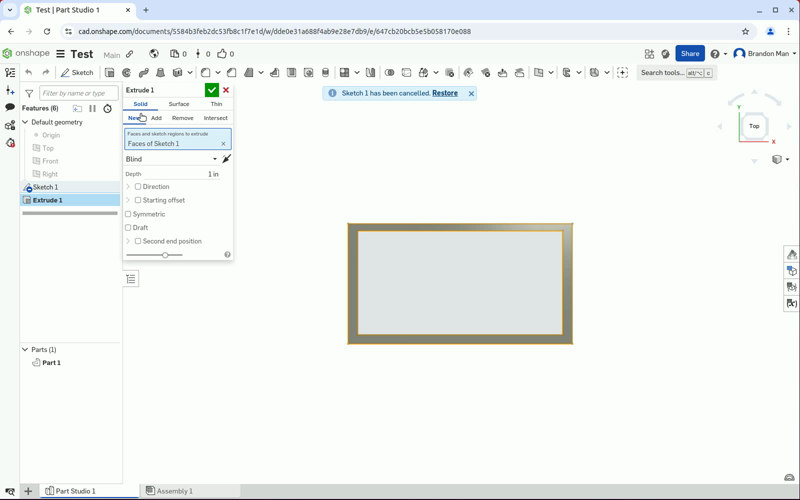
mouse_move(137, 120)
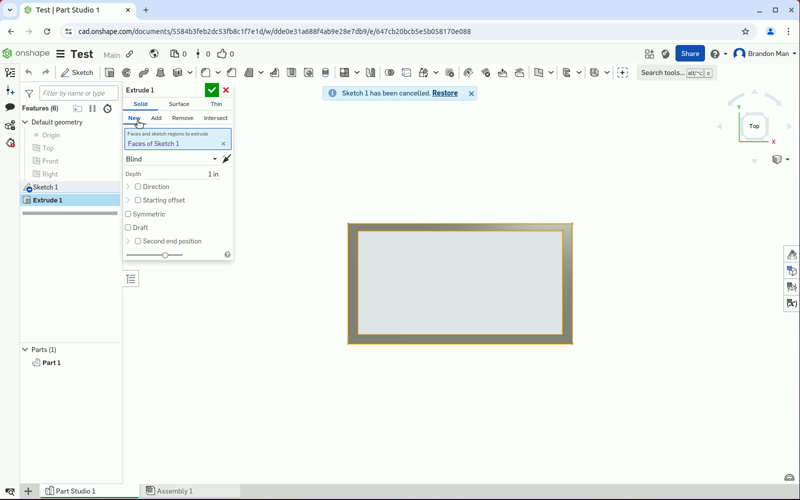
click(137, 120)
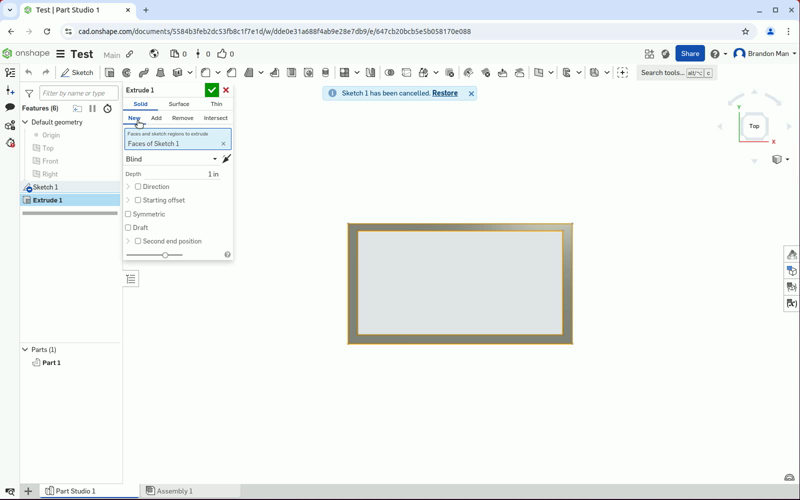
key(tab, 4)
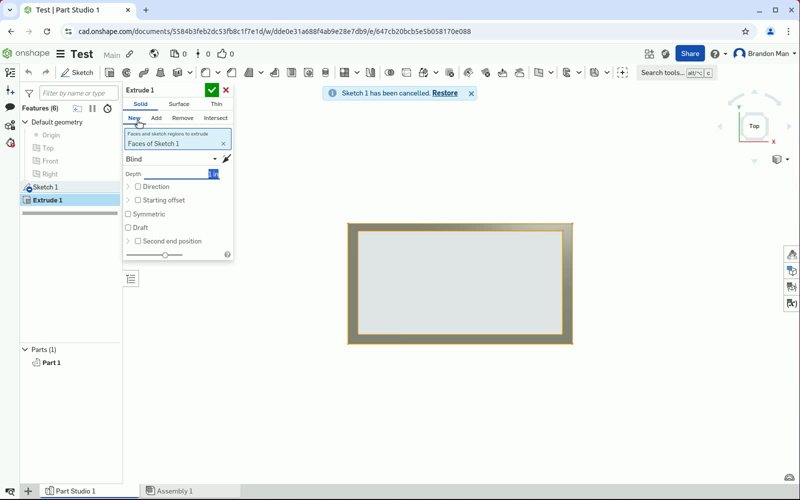
text(14.202)
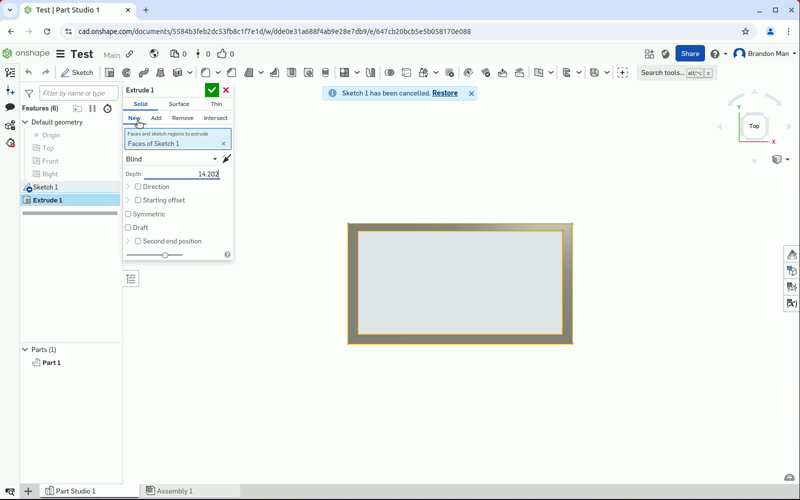
key(enter)
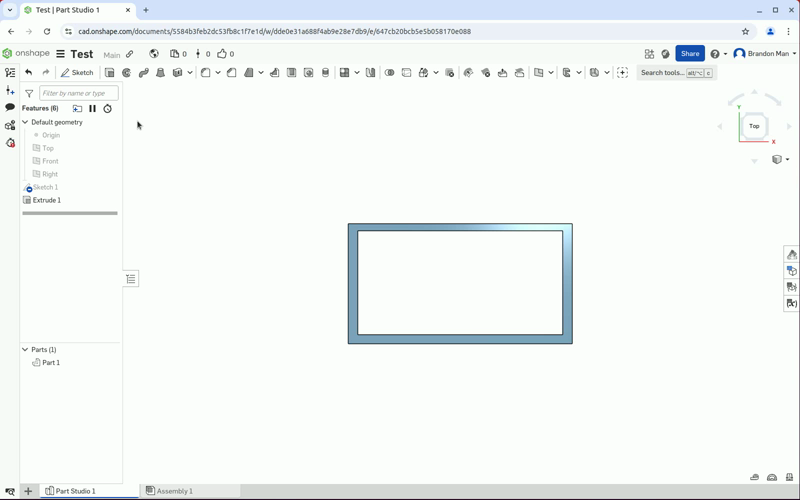
key(shift+h)
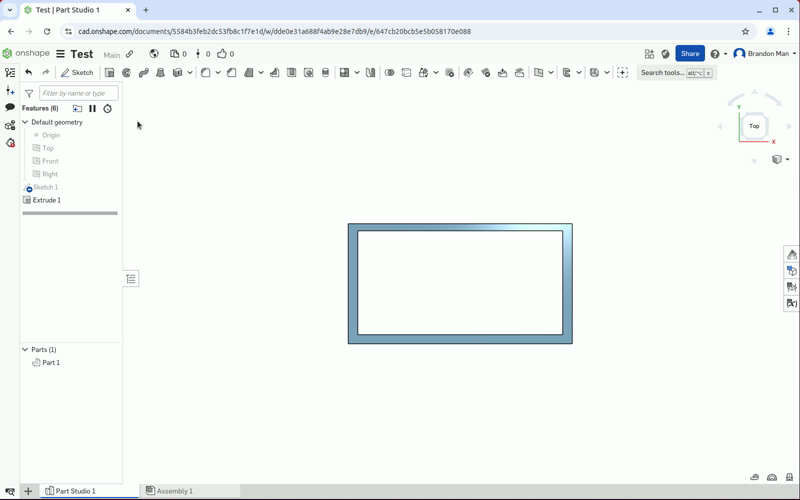
key(shift+h)
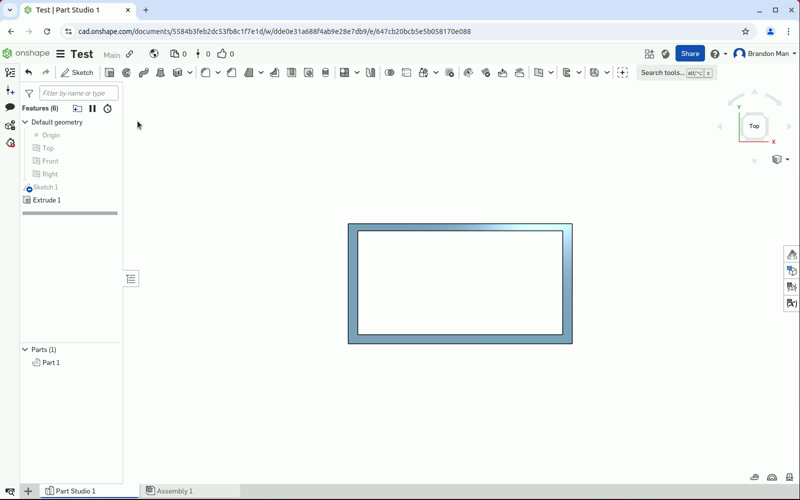
mouse_move(73, 189)
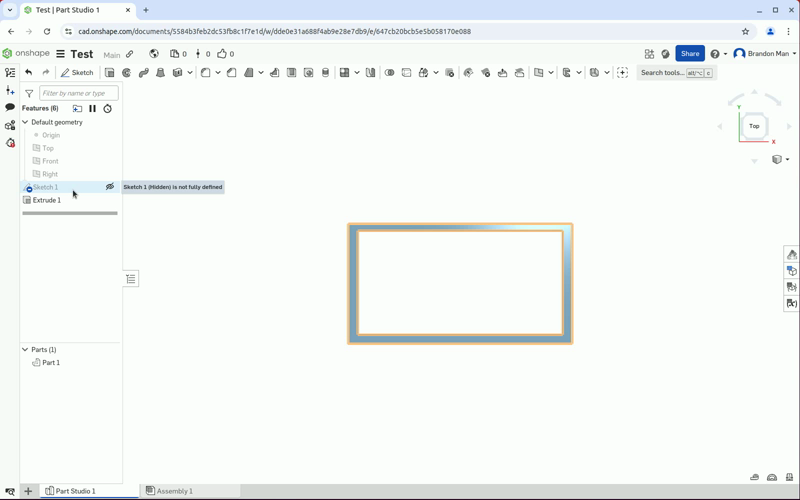
click(73, 189)
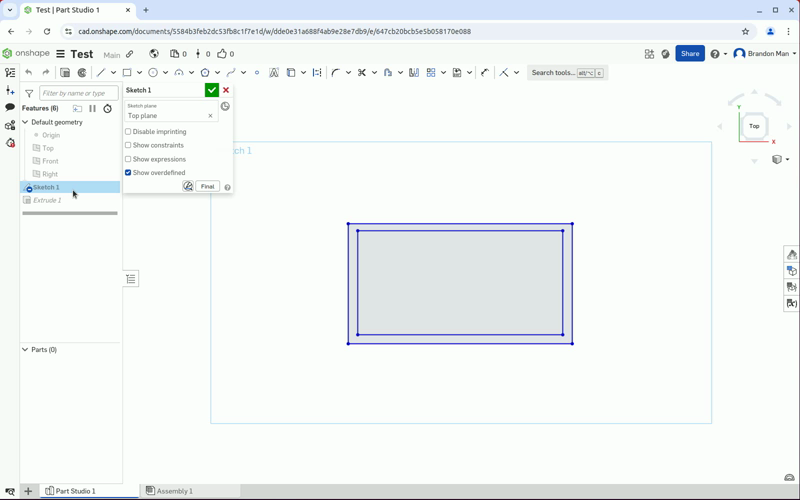
mouse_move(229, 92)
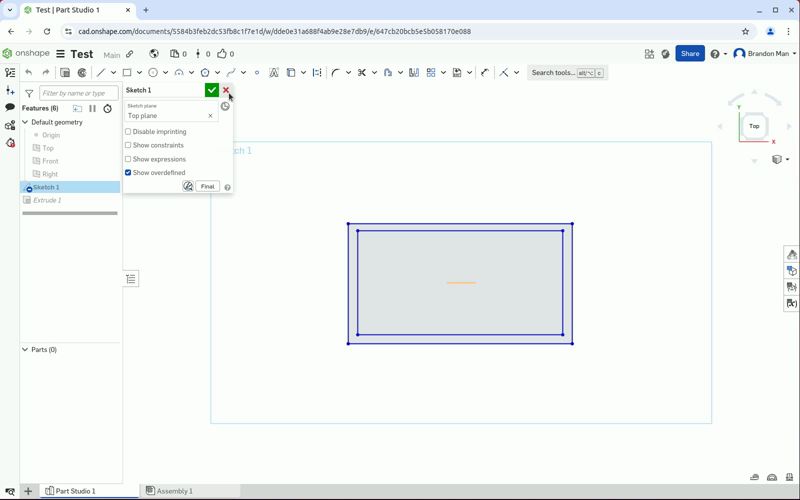
click(229, 92)
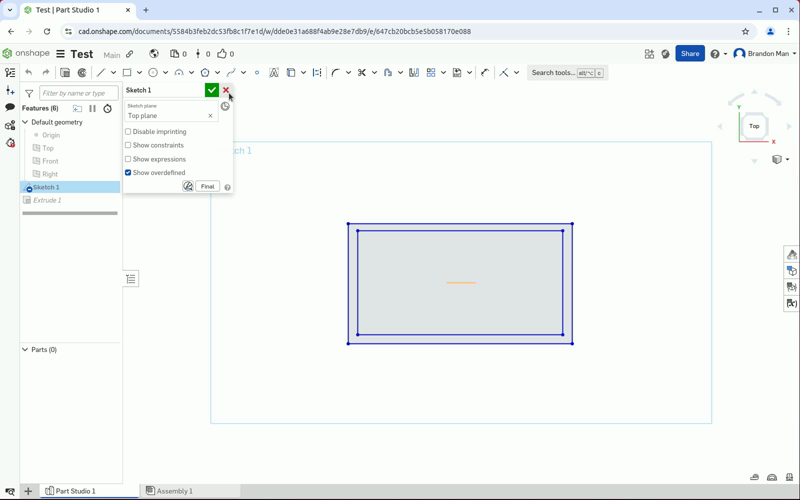
key(shift+s)
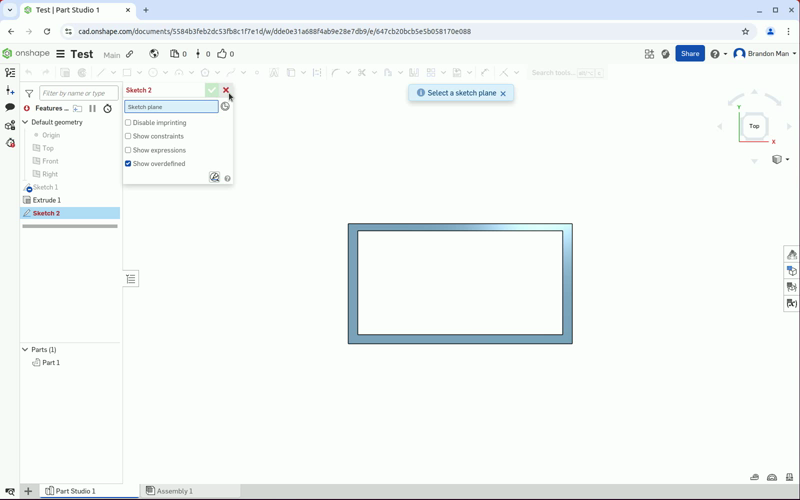
mouse_move(73, 150)
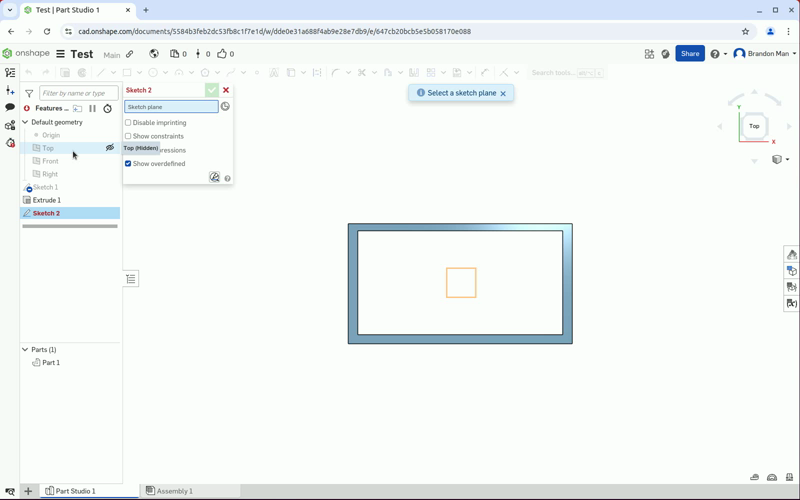
click(73, 150)
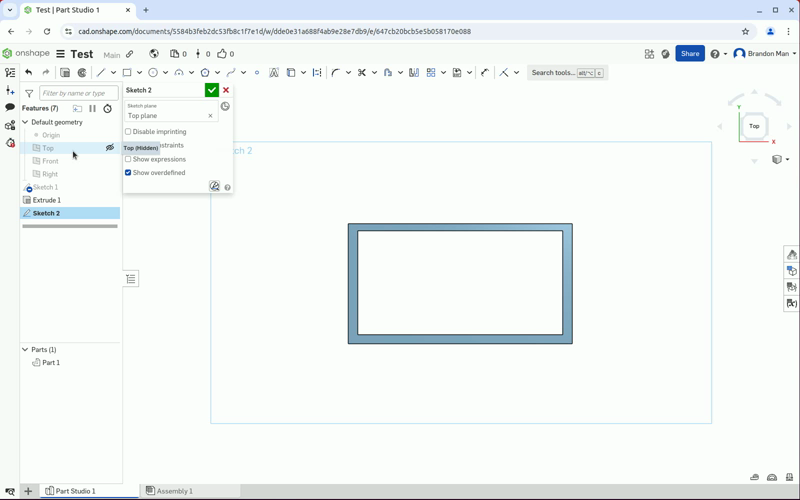
mouse_move(73, 352)
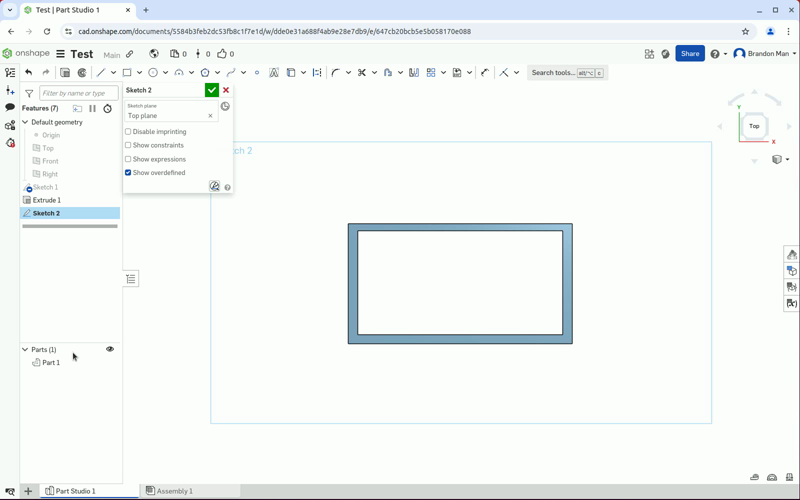
key(y)
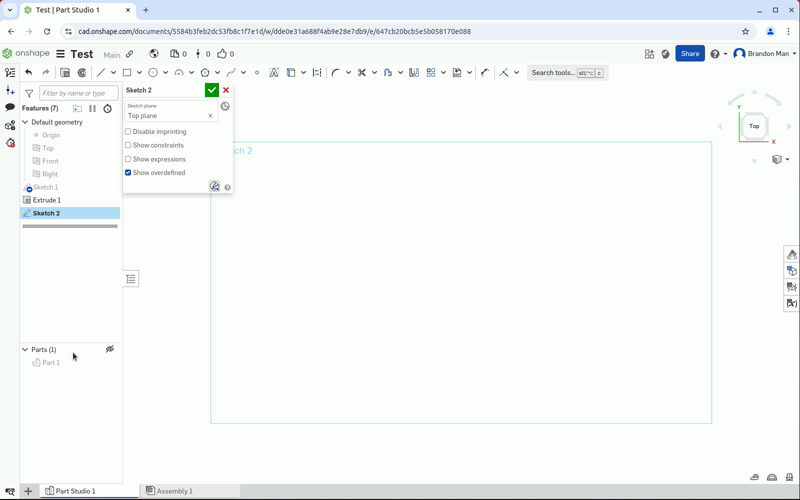
key(l)
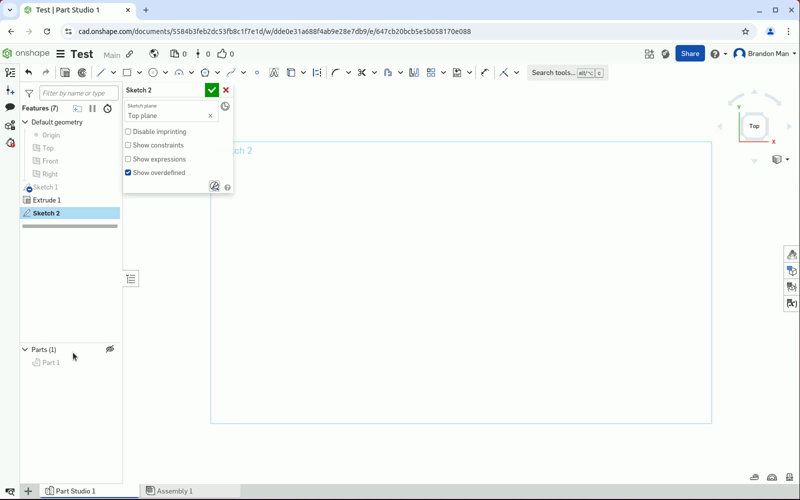
key_down(shift)
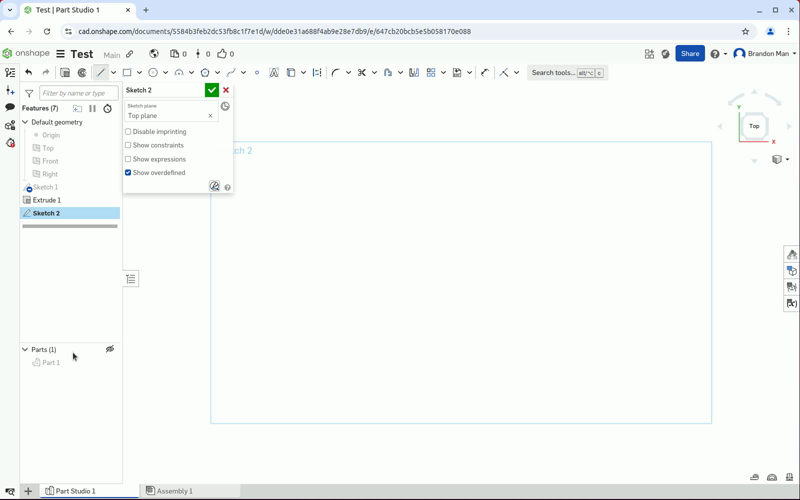
mouse_move(356, 334)
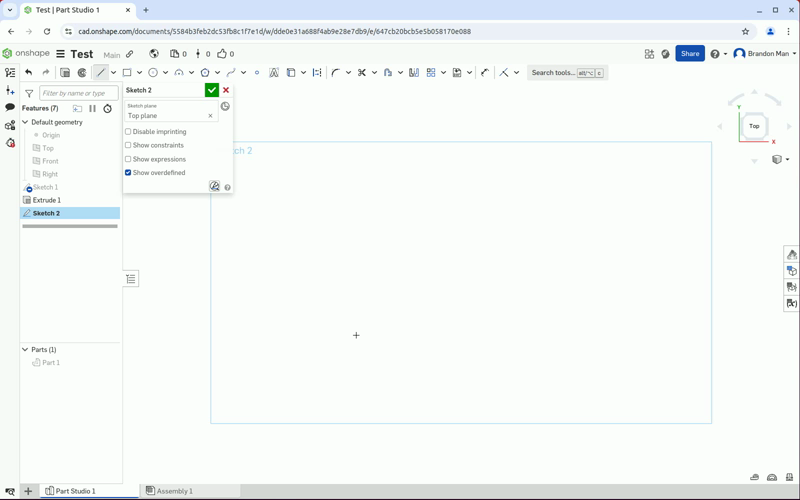
click(356, 334)
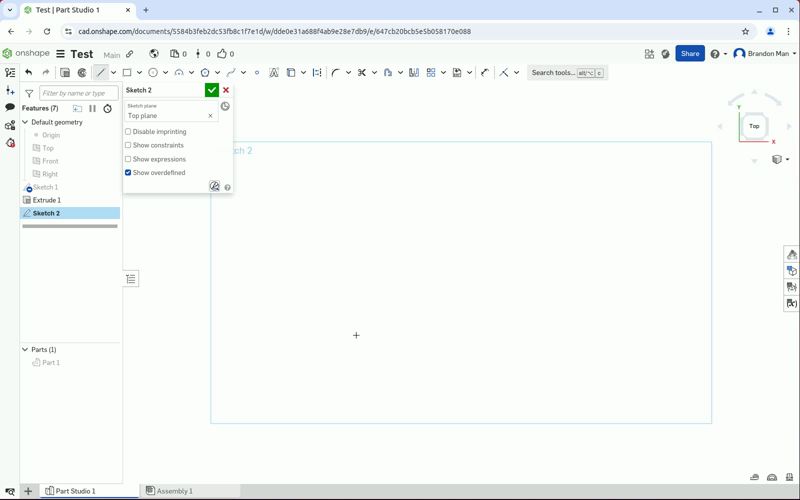
key_up(shift)
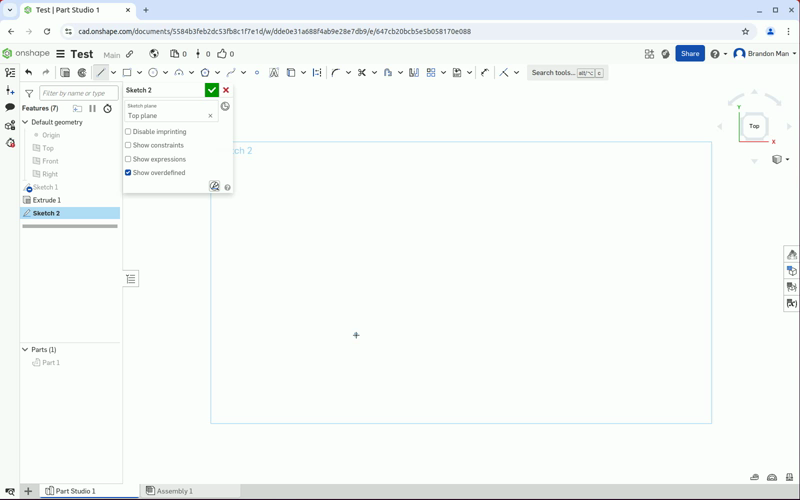
key_down(shift)
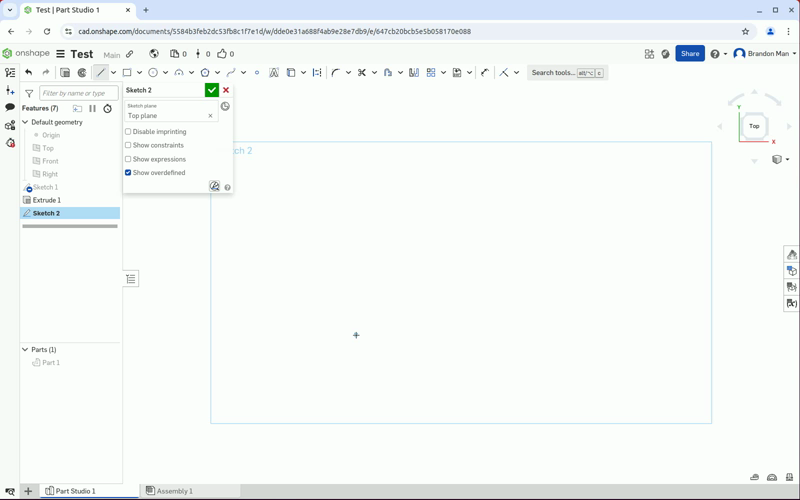
mouse_move(563, 334)
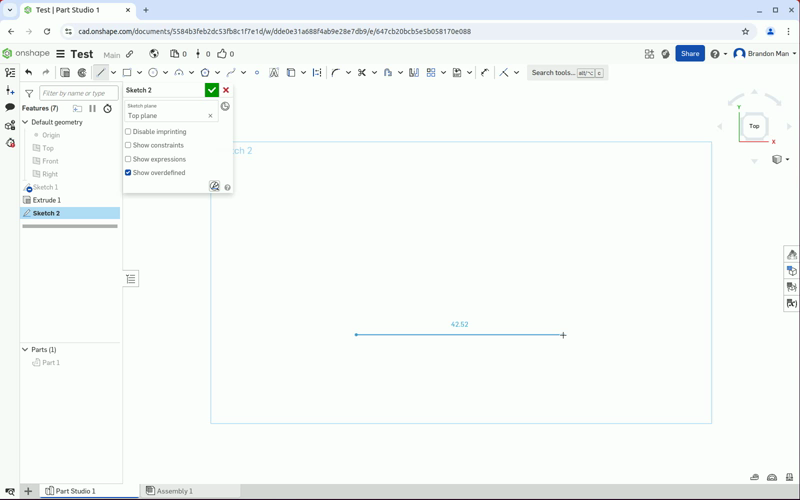
click(563, 334)
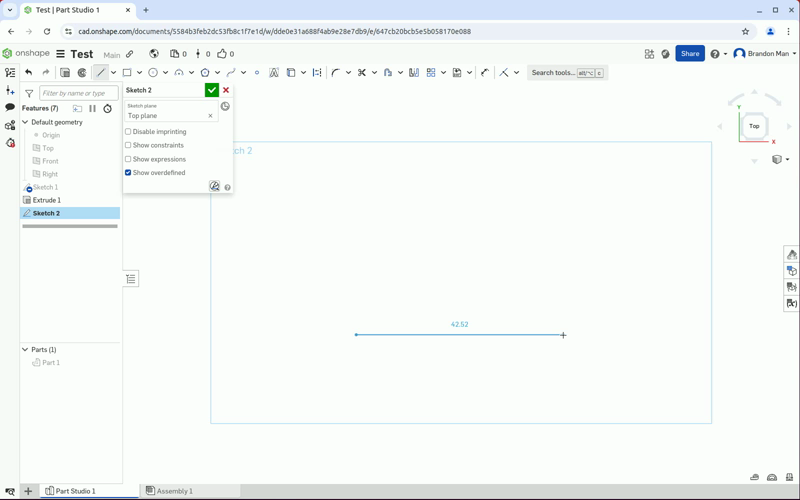
key_up(shift)
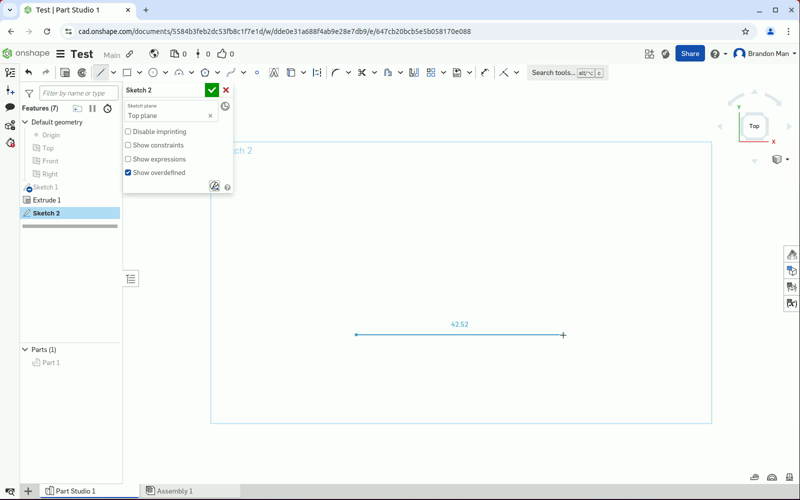
key_down(shift)
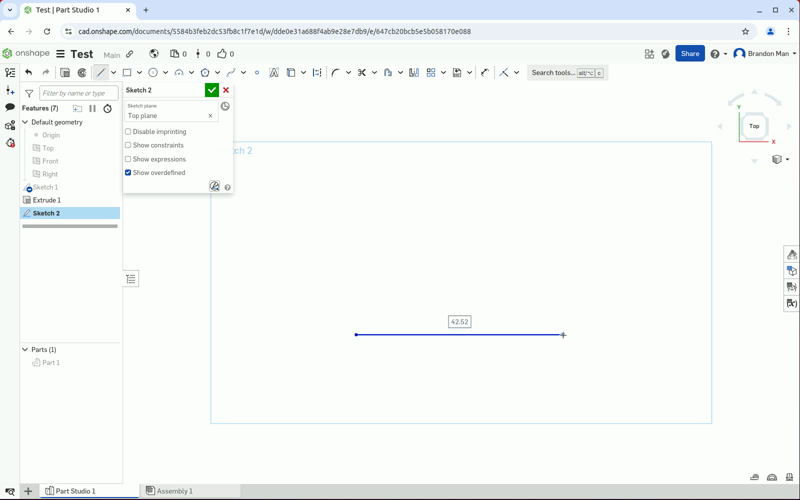
mouse_move(563, 230)
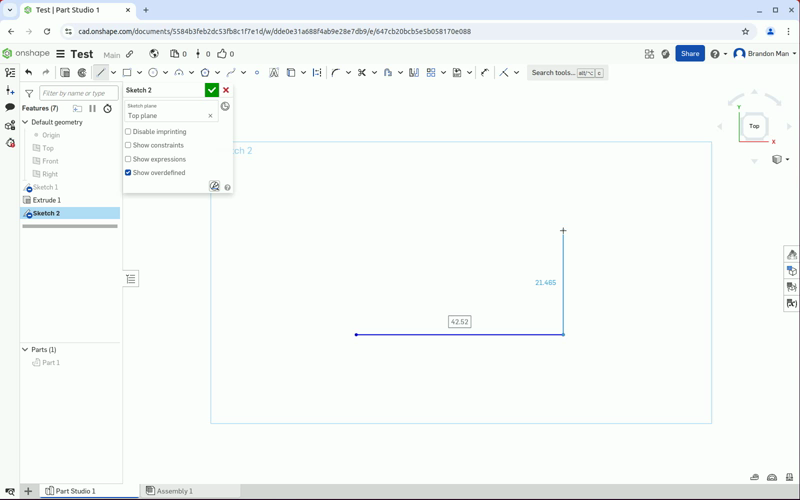
click(563, 230)
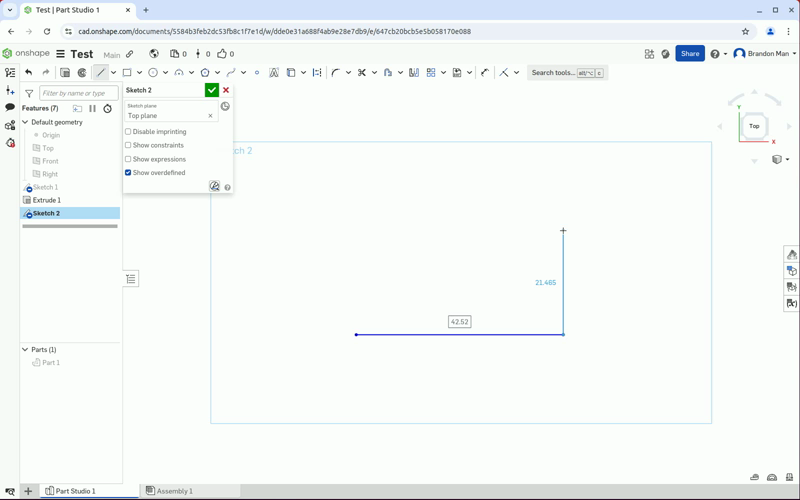
key_up(shift)
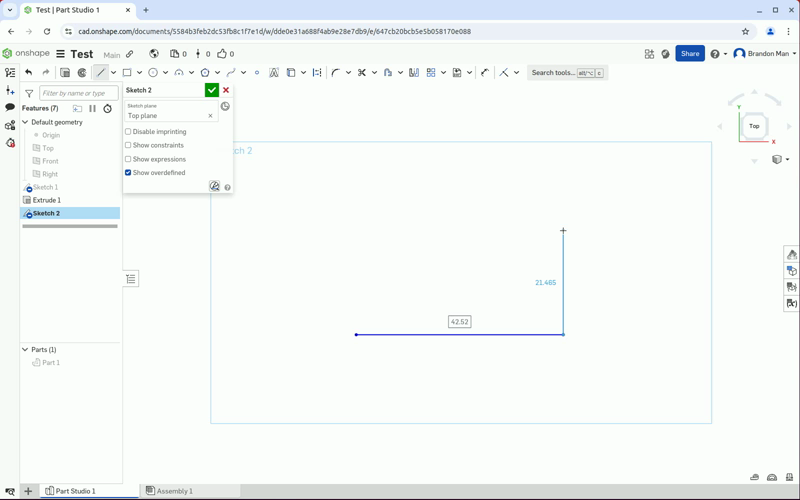
key_down(shift)
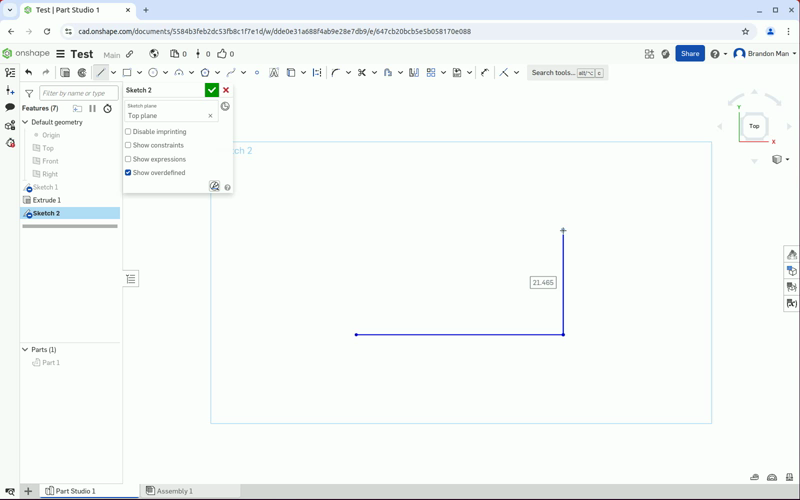
mouse_move(356, 230)
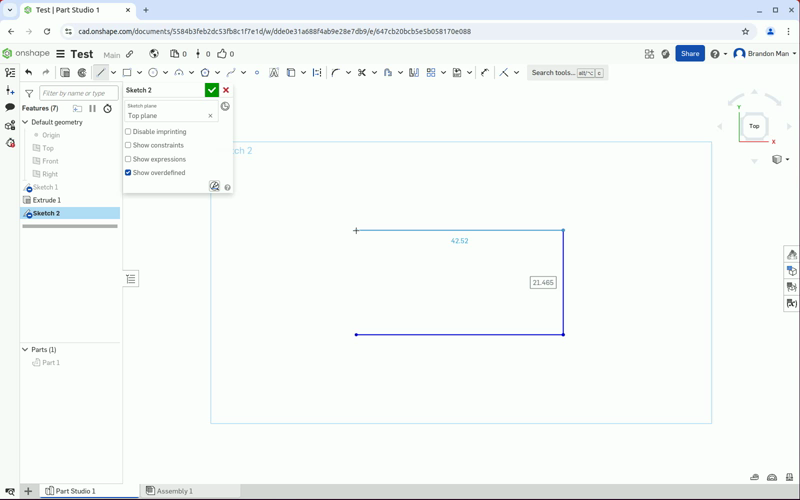
click(356, 230)
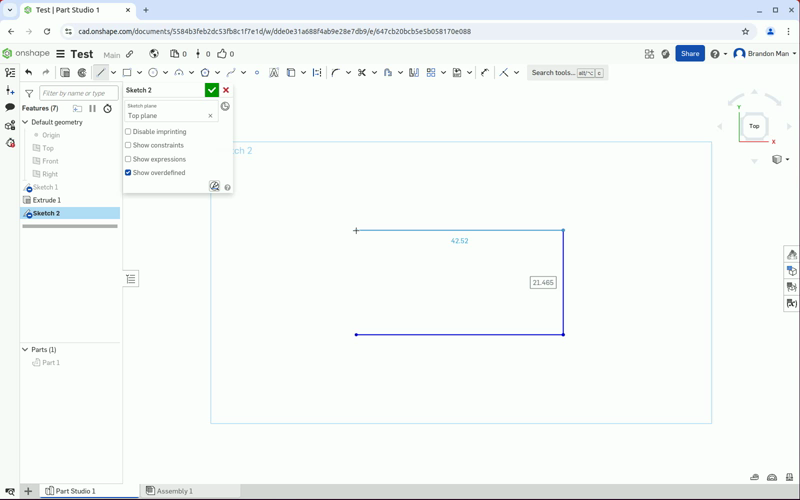
key_up(shift)
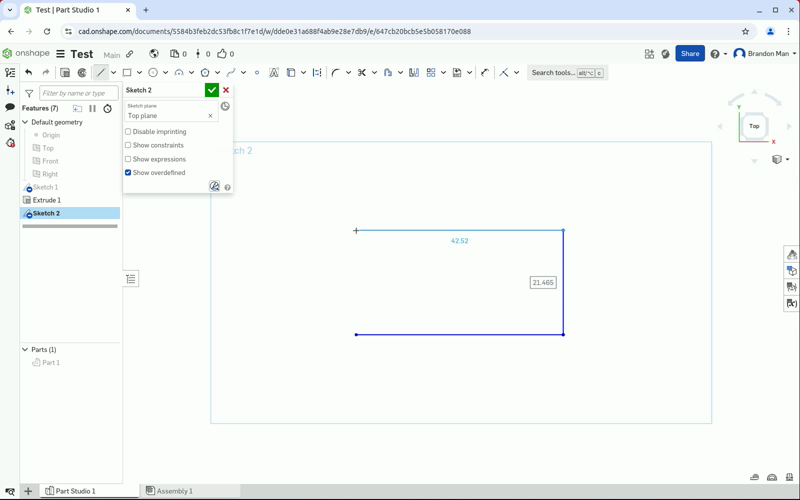
key_down(shift)
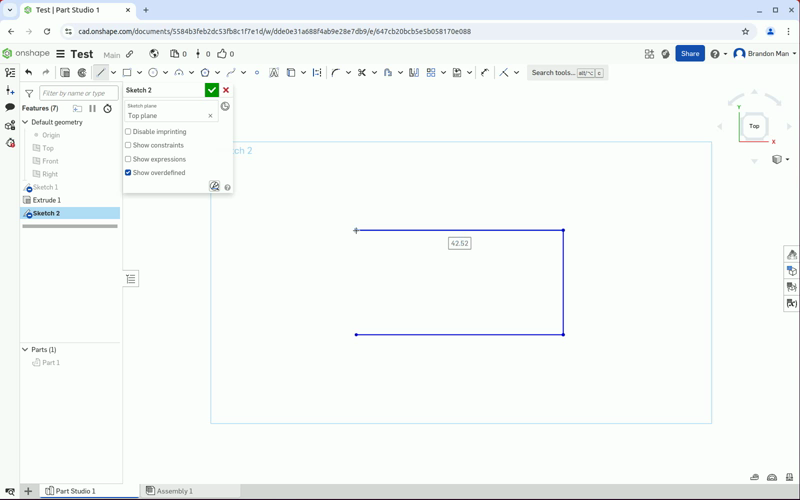
mouse_move(356, 334)
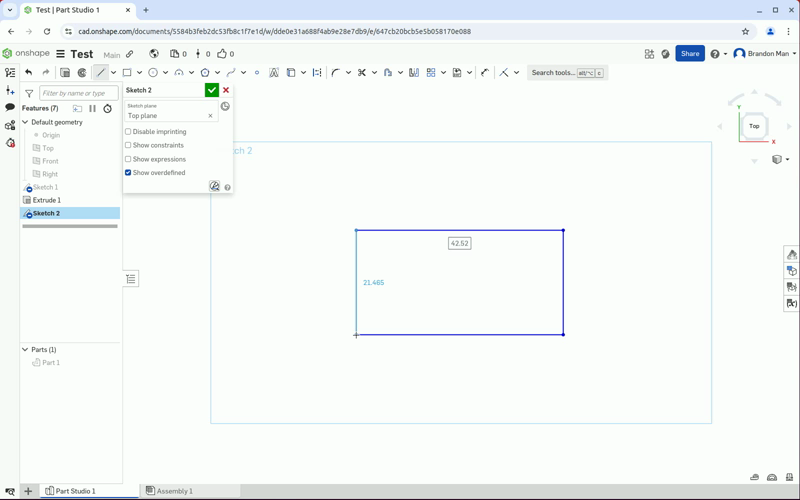
key_up(shift)
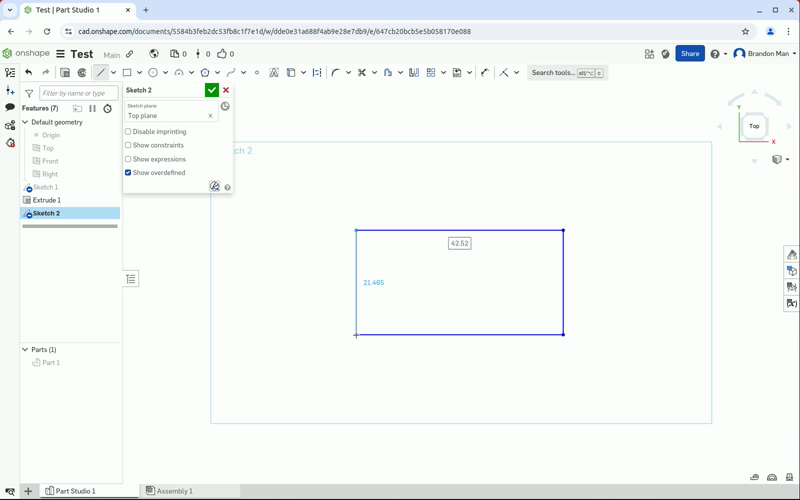
click(356, 334)
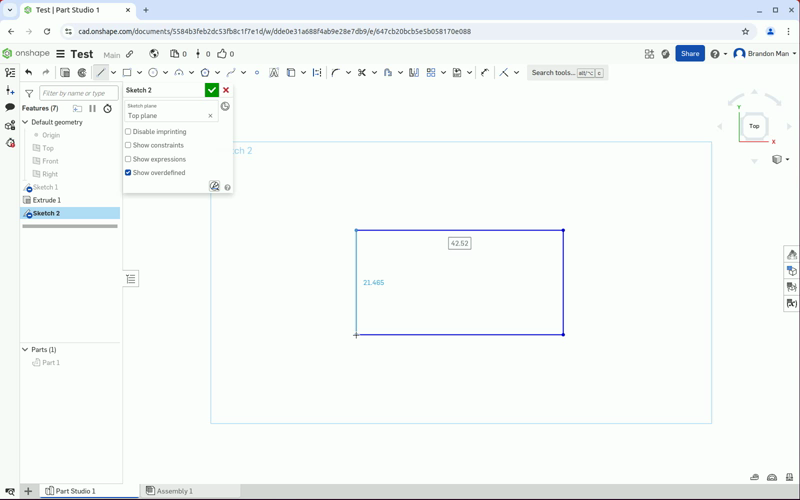
key(esc)
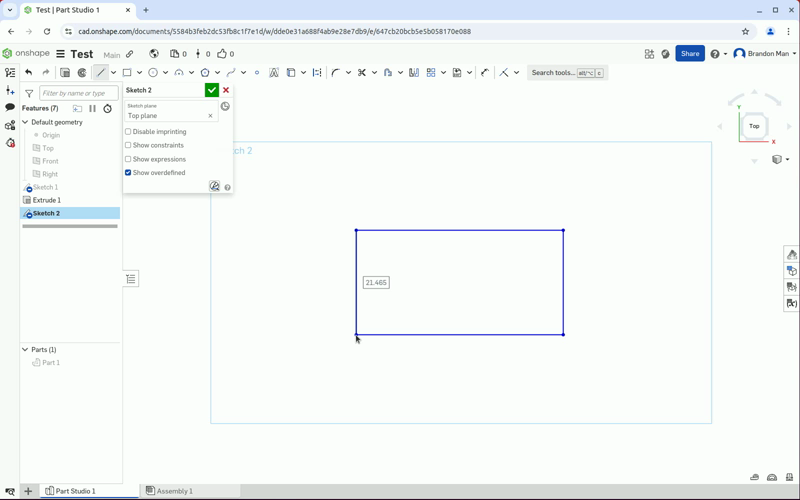
mouse_move(485, 282)
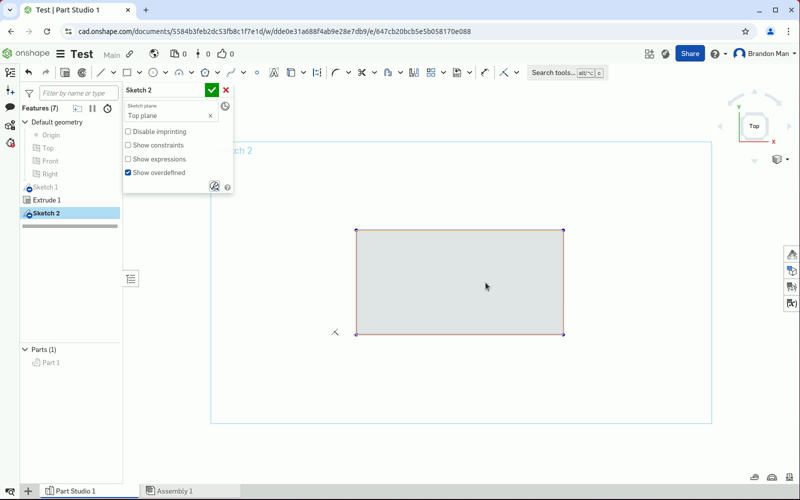
click(485, 282)
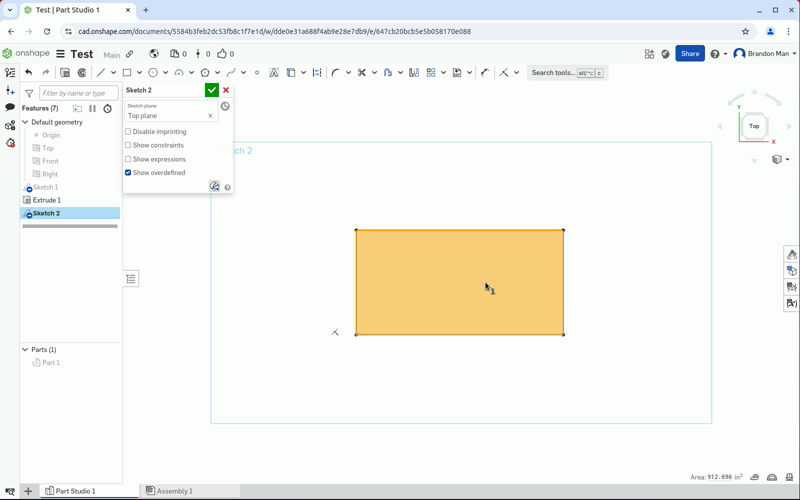
mouse_move(73, 352)
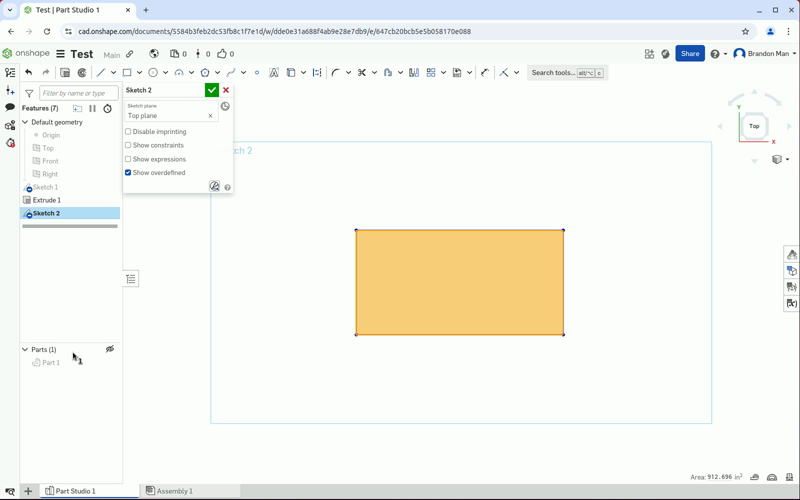
key(shift+y)
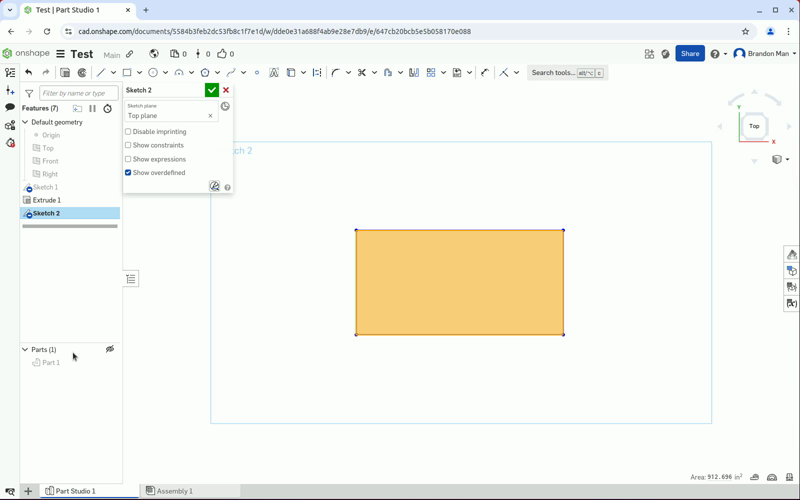
key(shift+e)
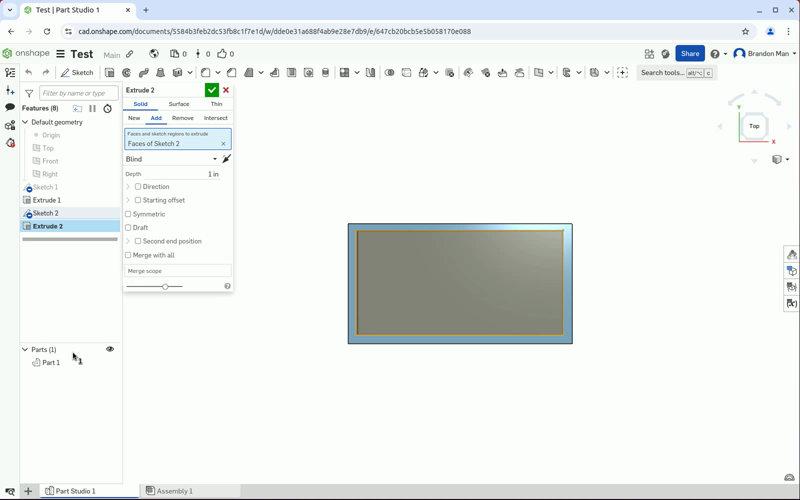
mouse_move(143, 106)
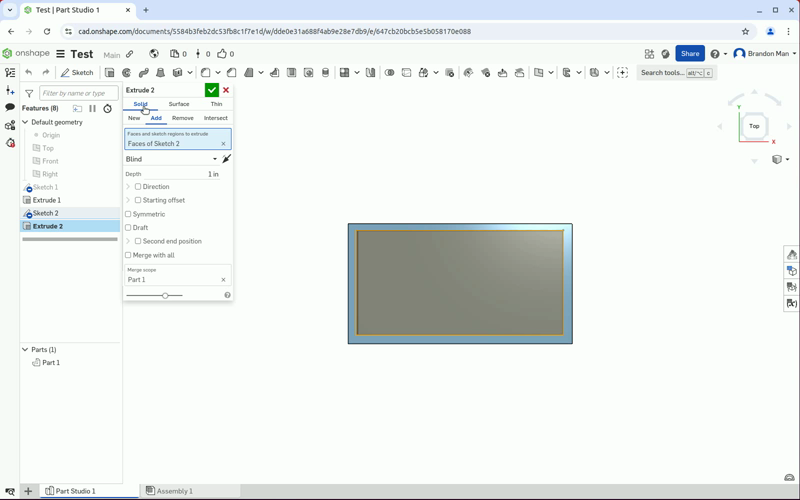
click(143, 106)
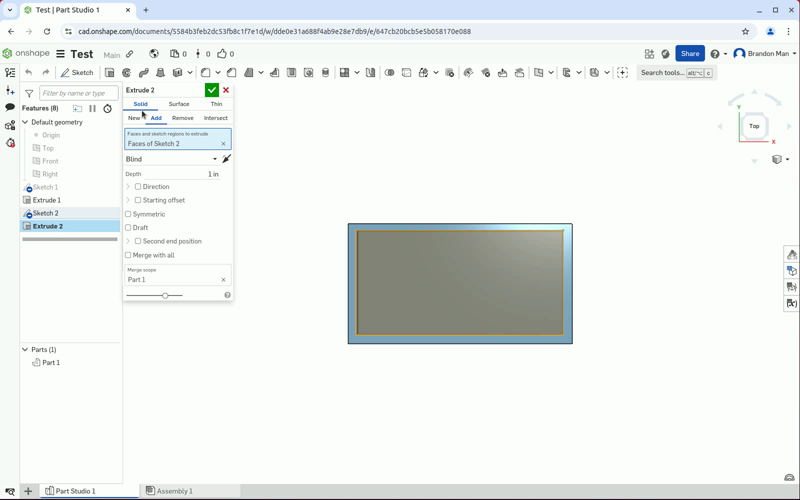
mouse_move(137, 120)
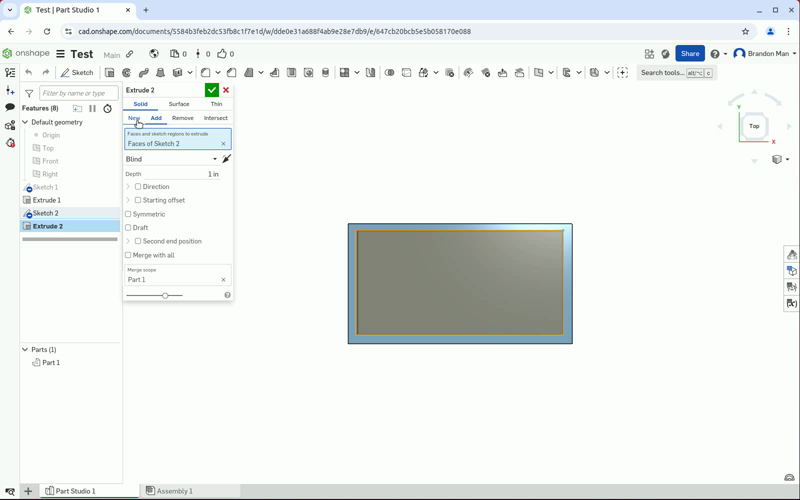
click(137, 120)
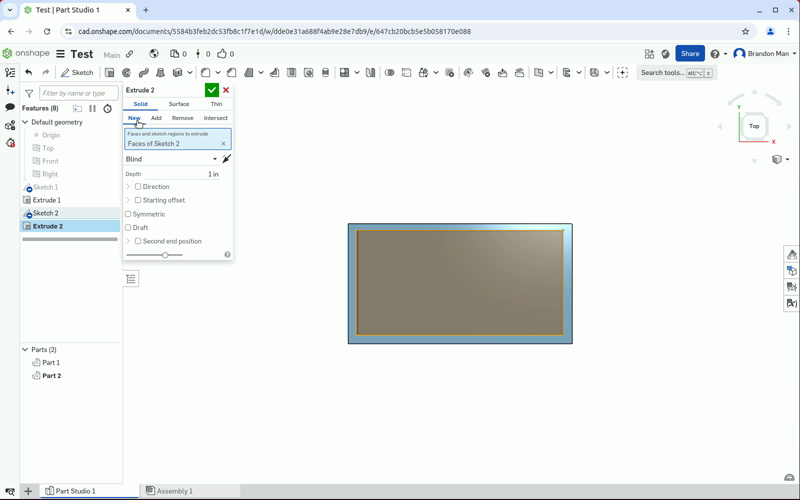
key(tab, 4)
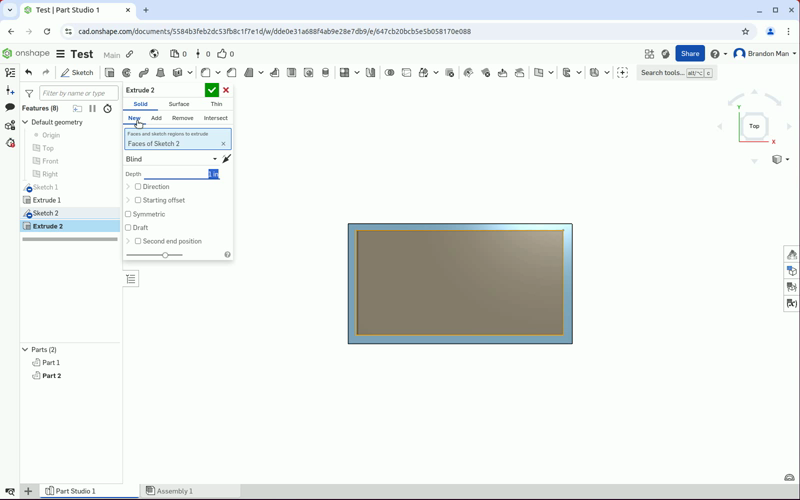
text(1.685)
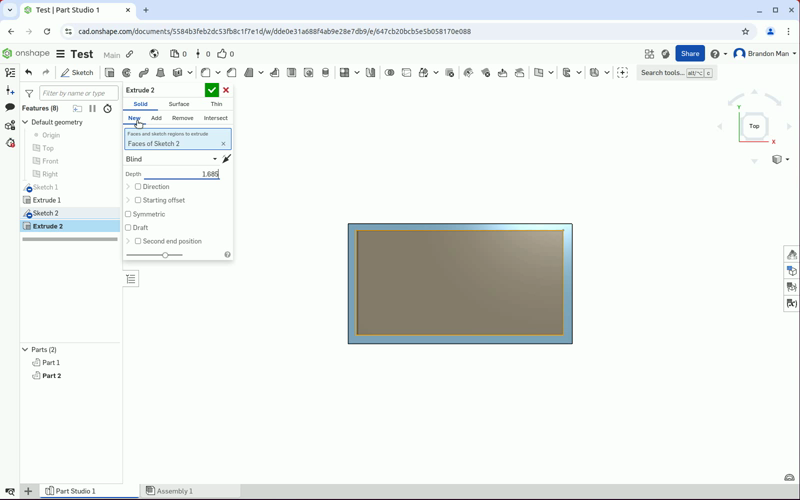
key(enter)
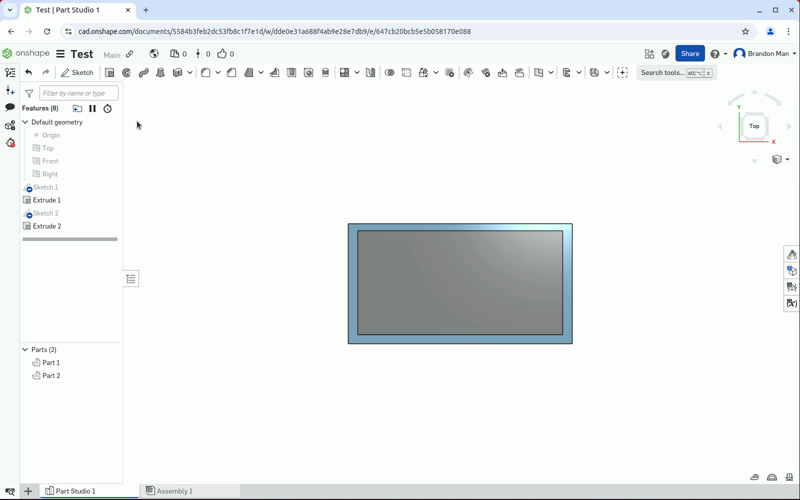
key(shift+h)
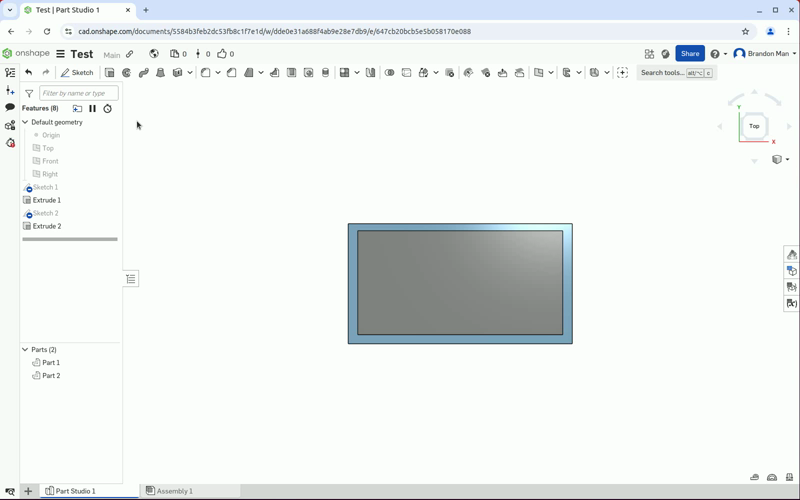
key(shift+h)
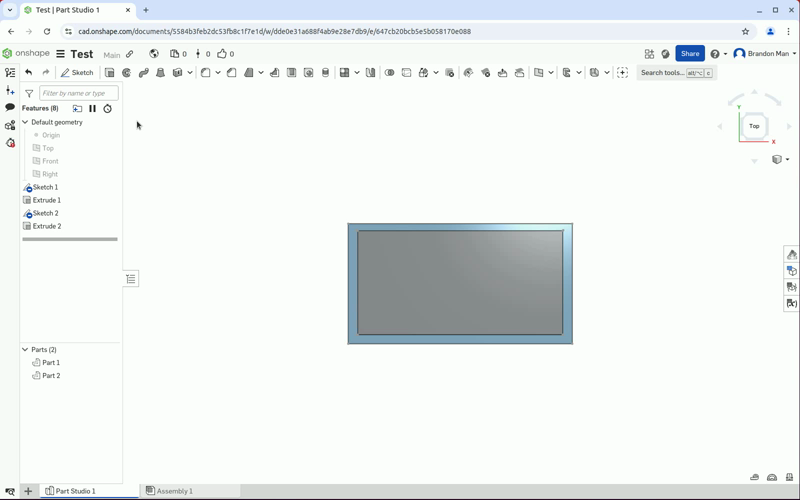
key(shift+7)
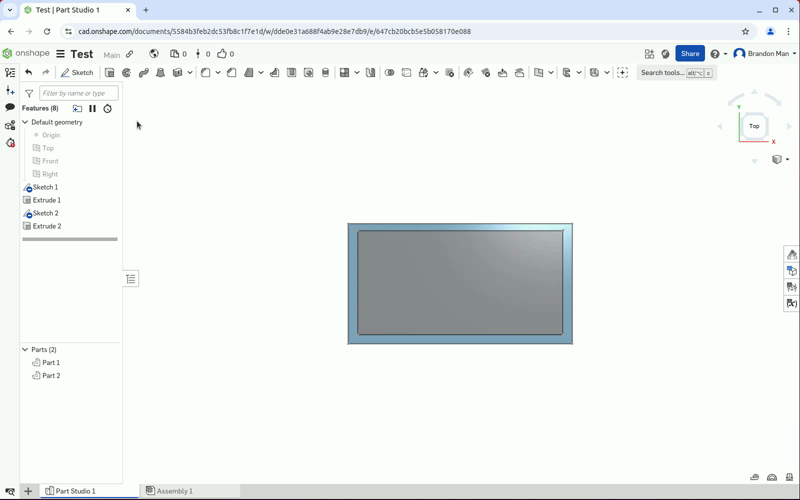
key(up, 3)
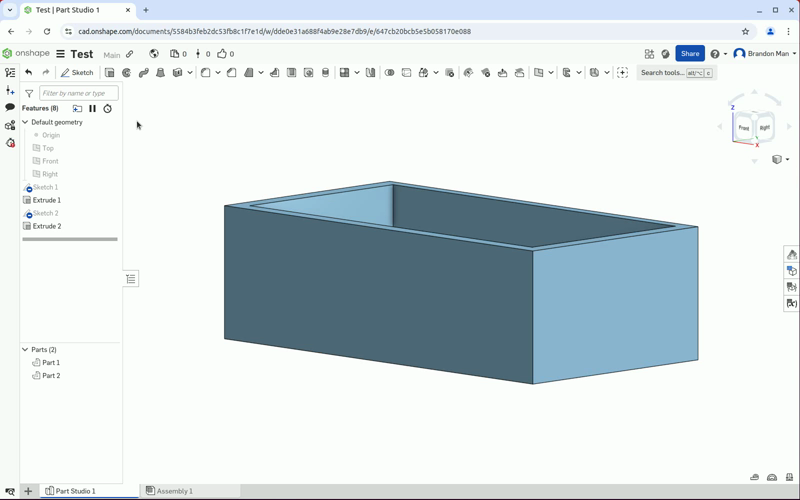
key(left, 3)
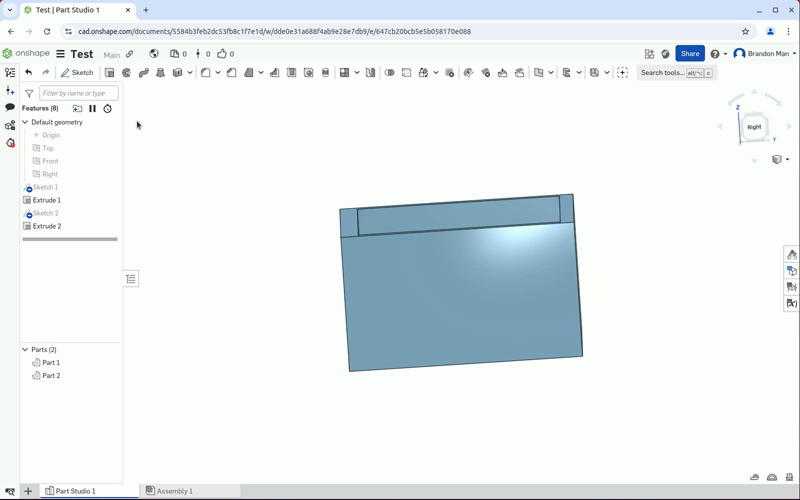
key(right, 3)
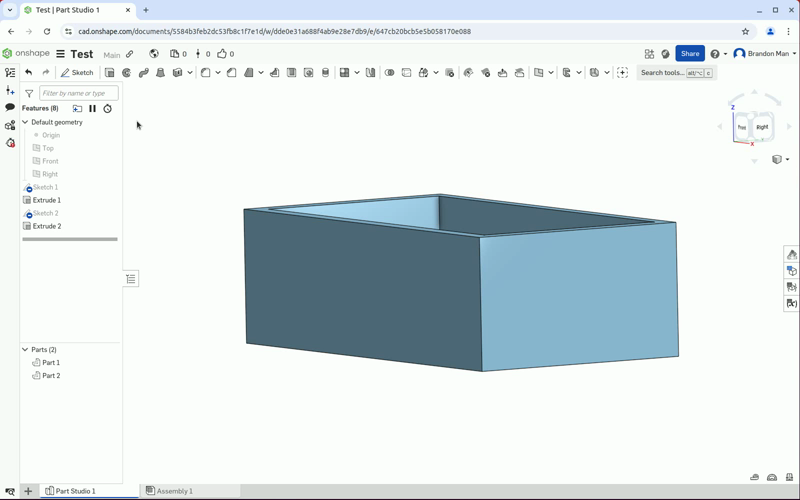
key(down, 3)
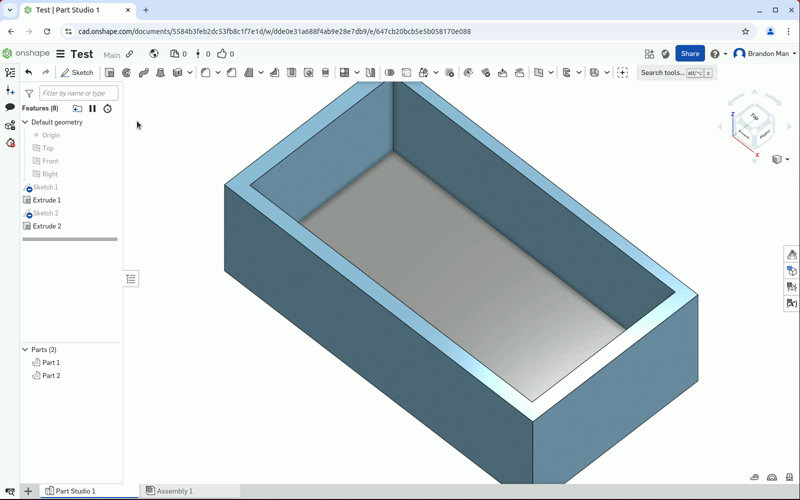
mouse_move(73, 189)
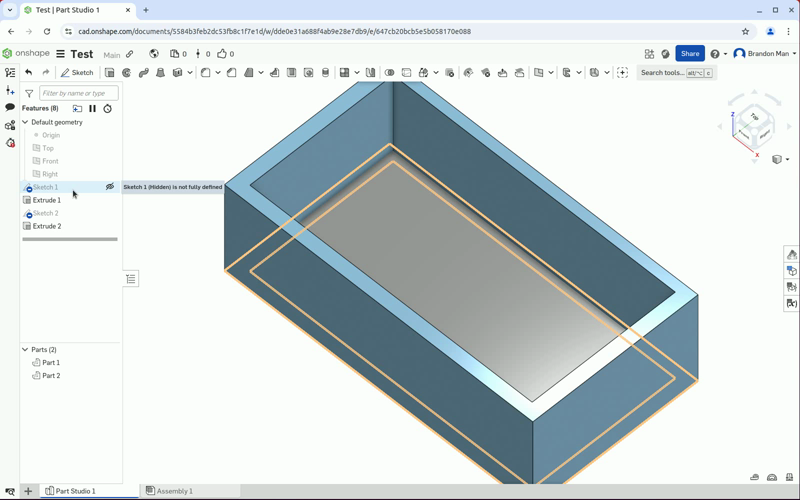
click(73, 189)